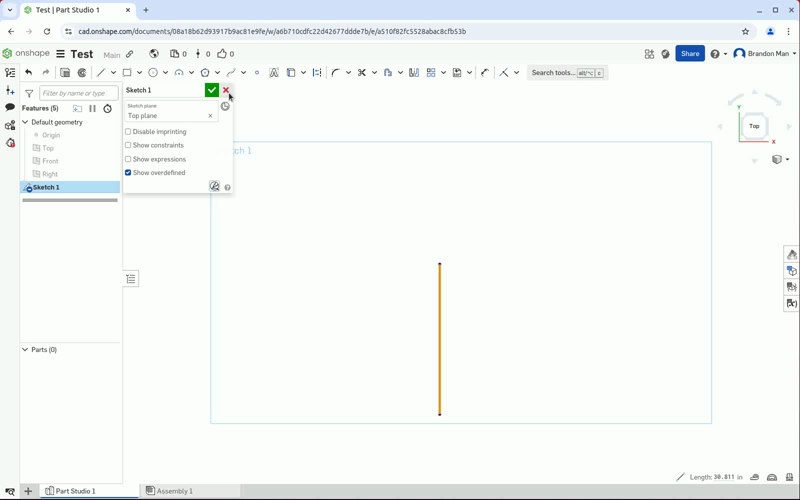
key(shift+h)
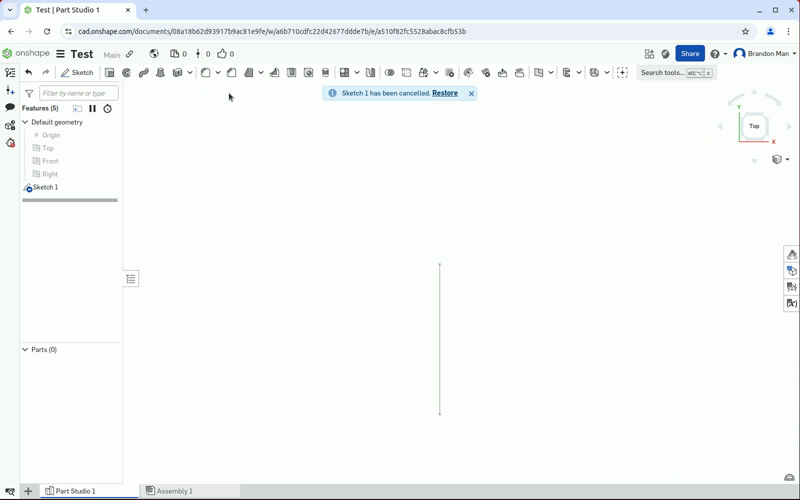
key(shift+s)
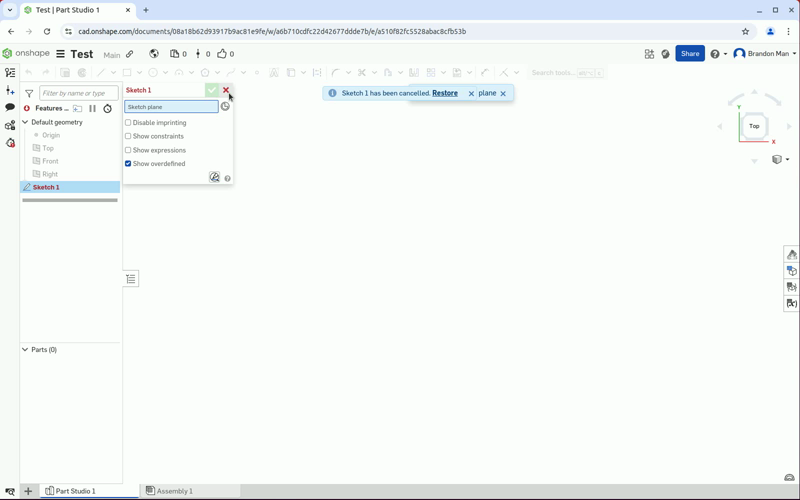
mouse_move(73, 150)
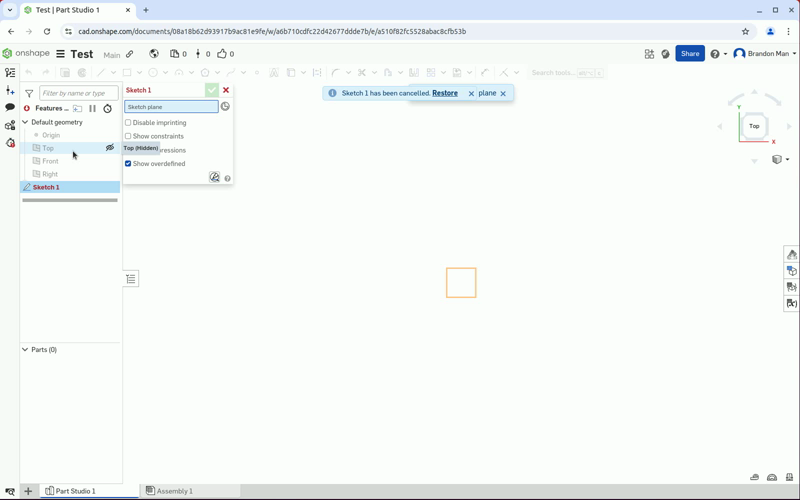
click(73, 150)
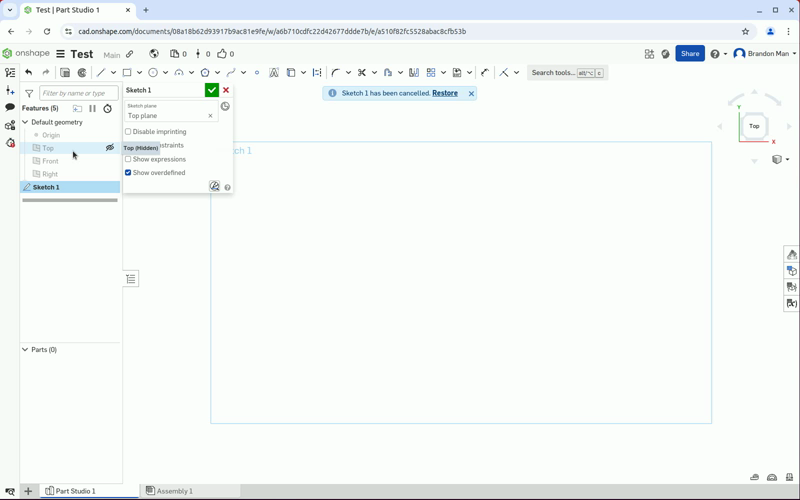
mouse_move(73, 352)
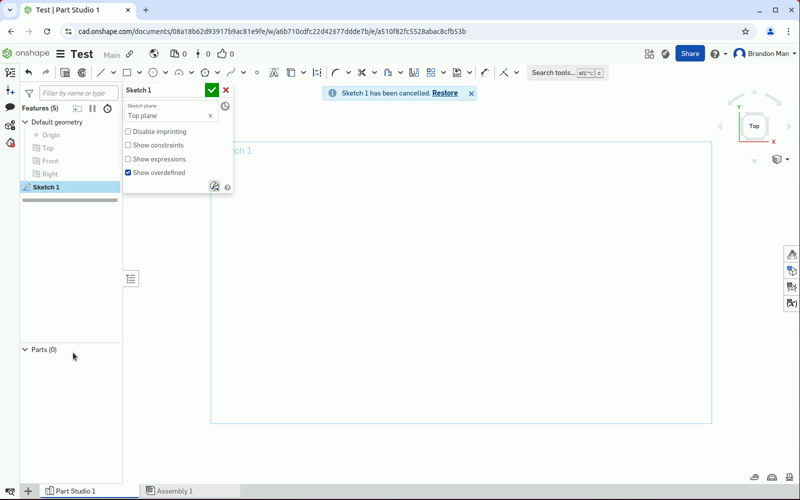
key(y)
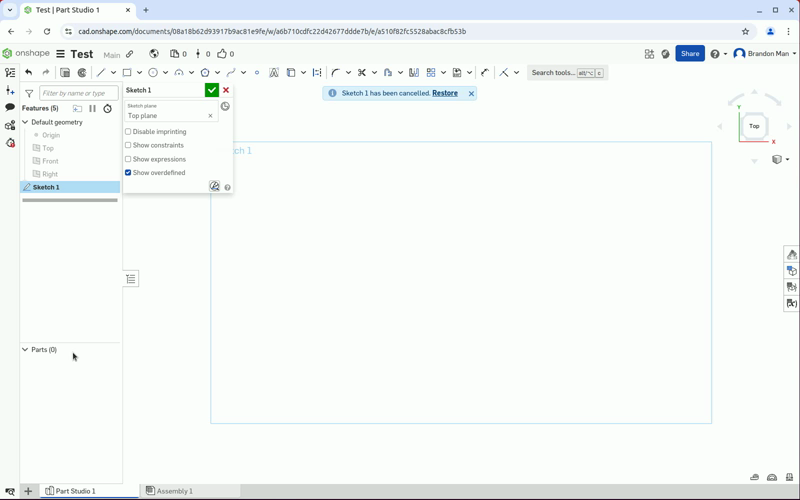
key(c)
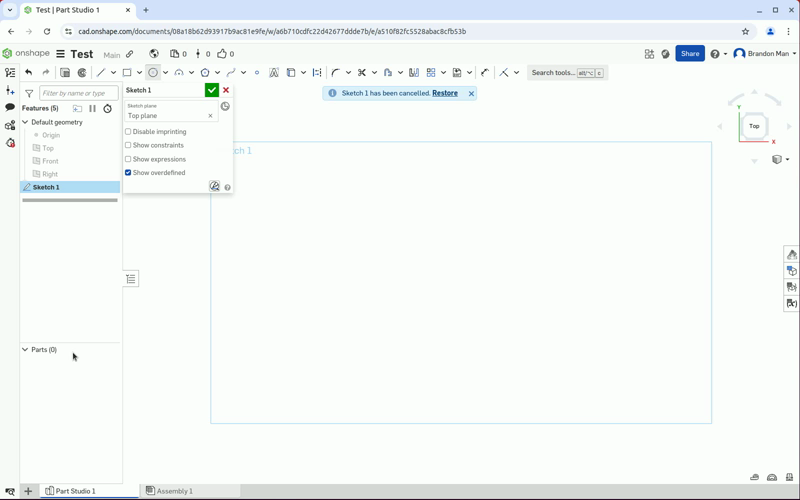
key_down(shift)
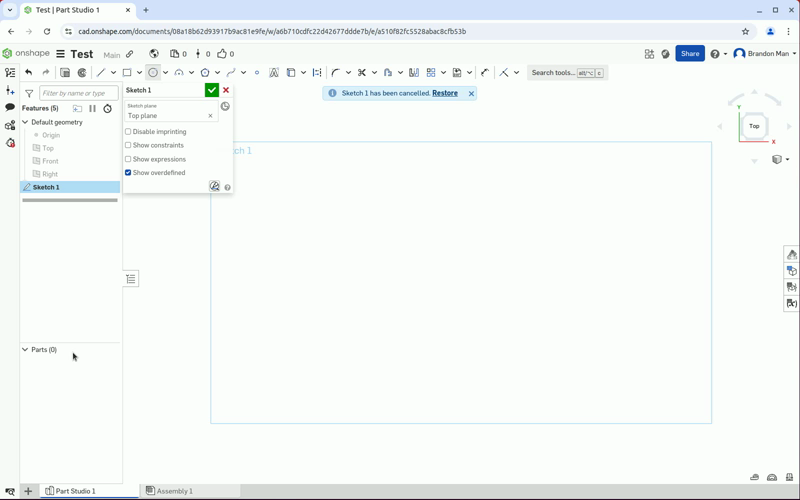
mouse_move(461, 282)
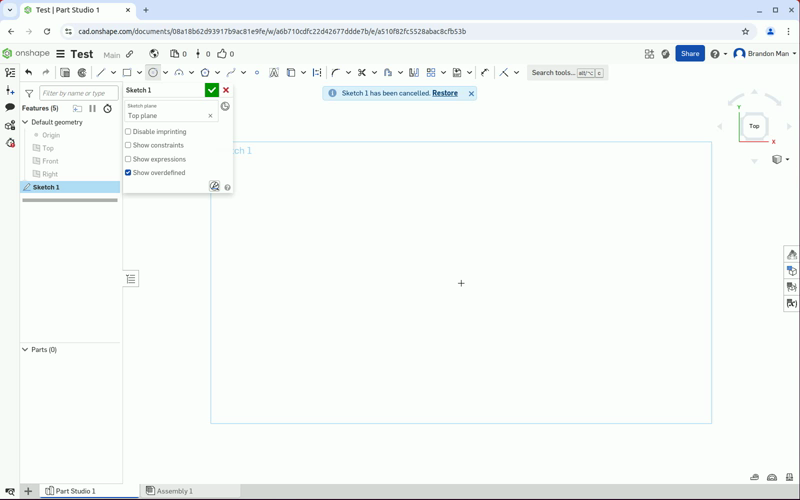
click(461, 282)
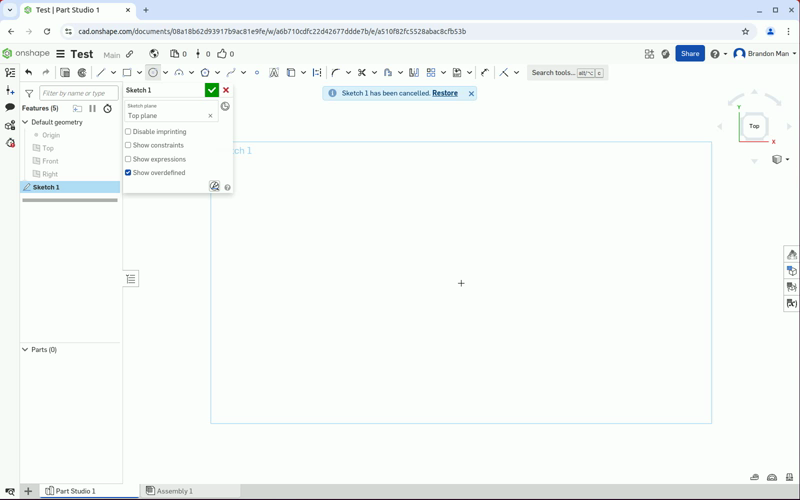
key_up(shift)
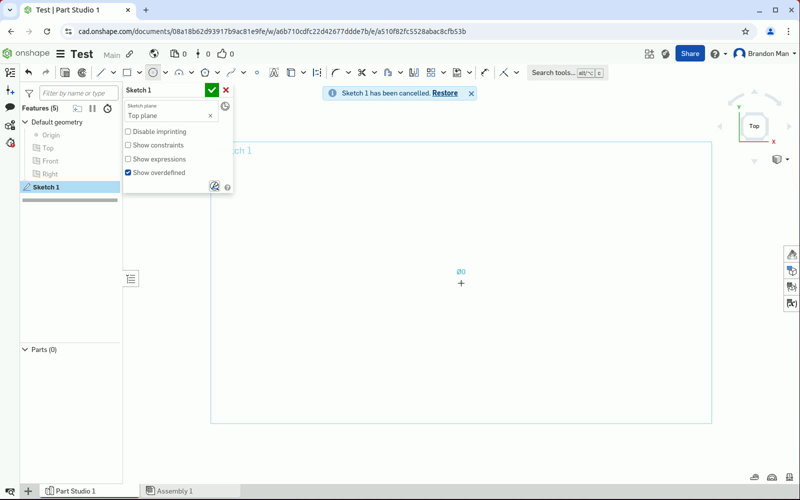
mouse_move(574, 282)
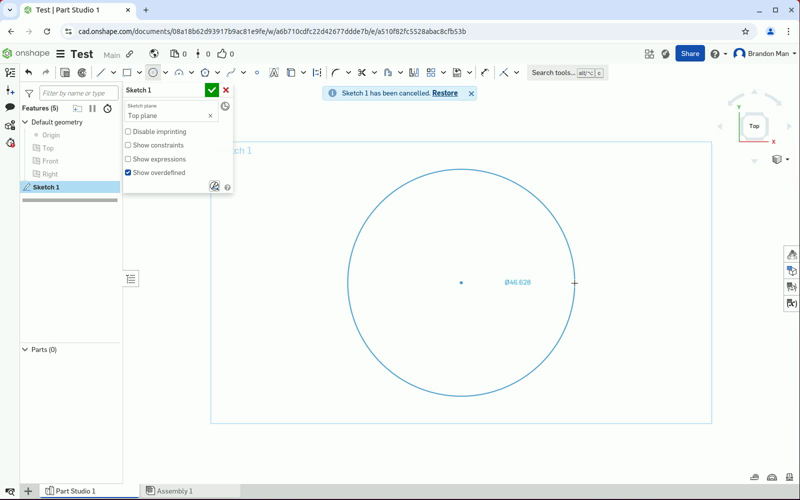
click(574, 282)
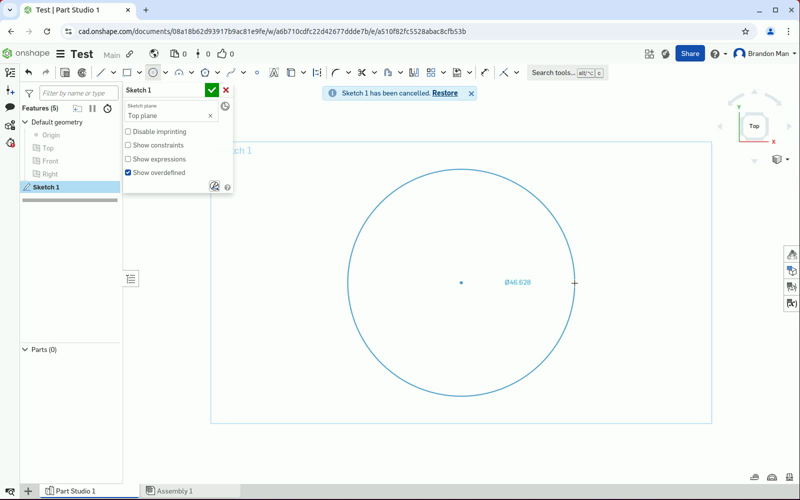
key(esc)
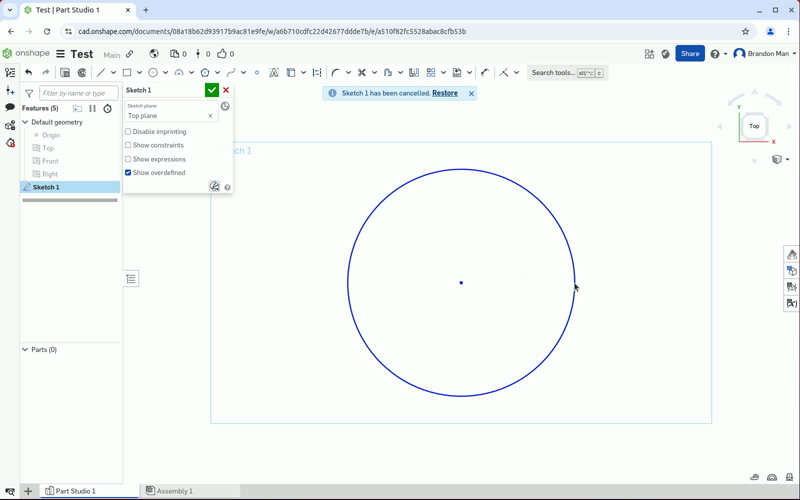
key(c)
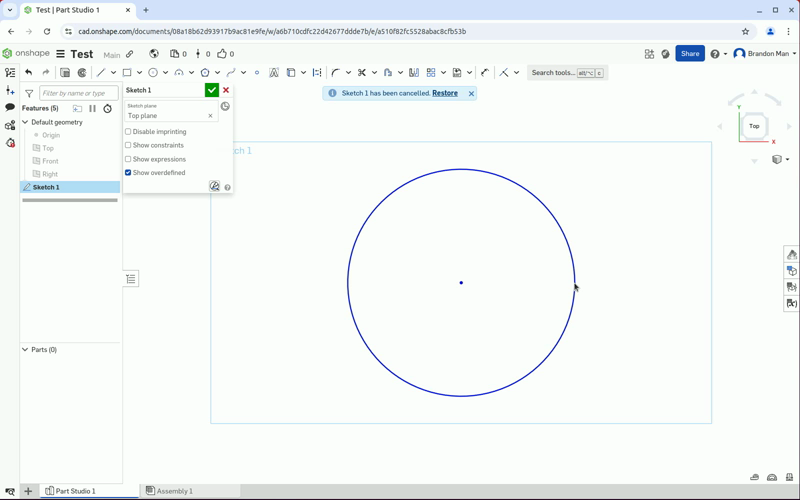
key_down(shift)
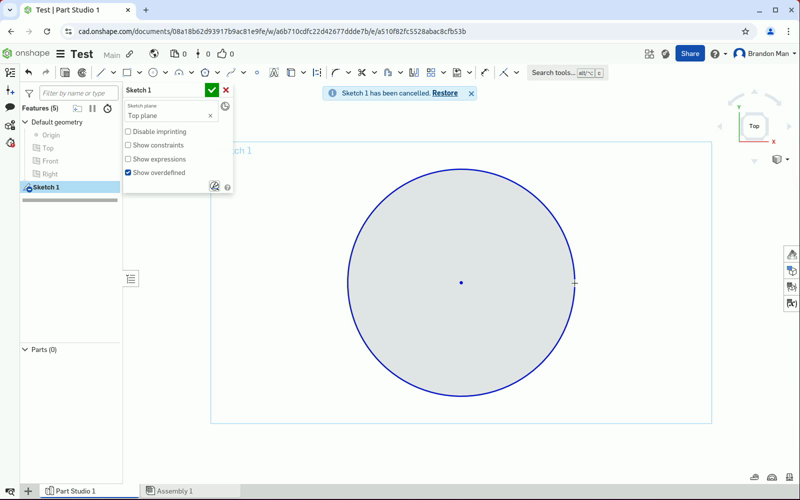
mouse_move(461, 282)
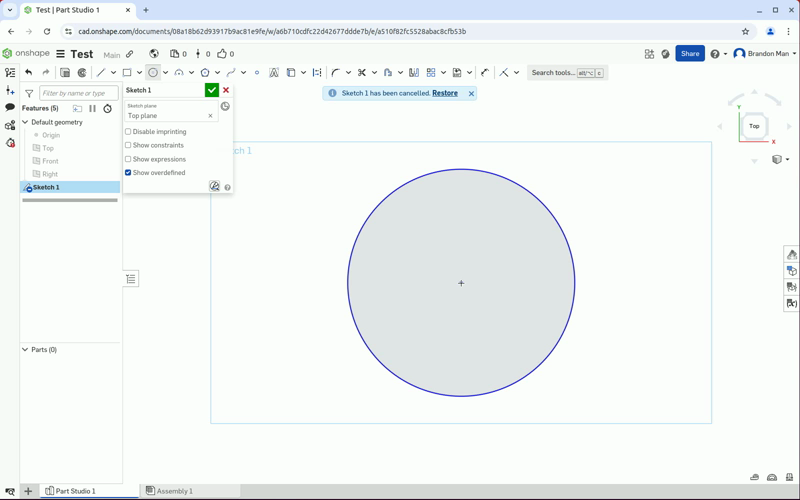
click(461, 282)
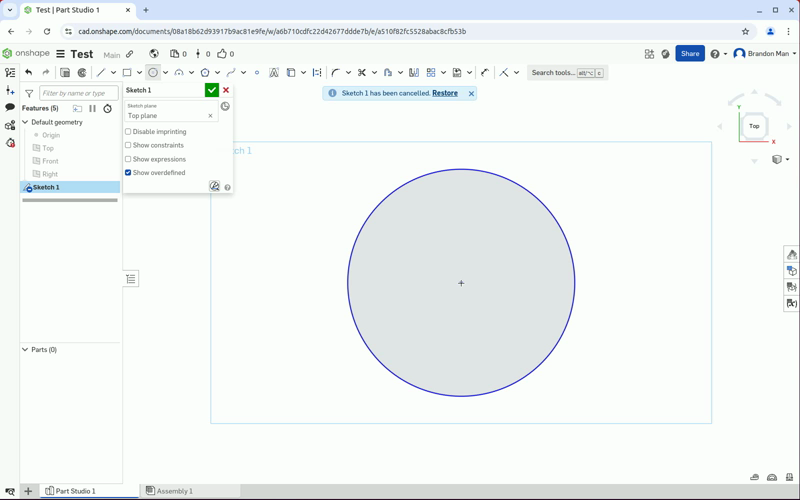
key_up(shift)
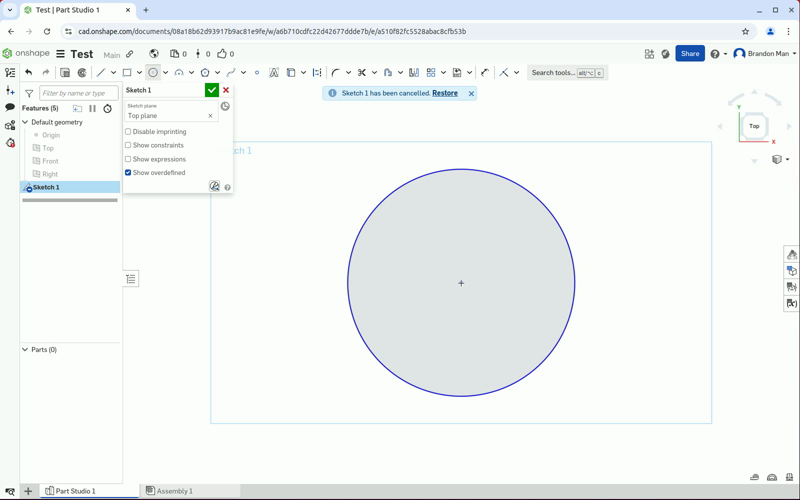
mouse_move(506, 282)
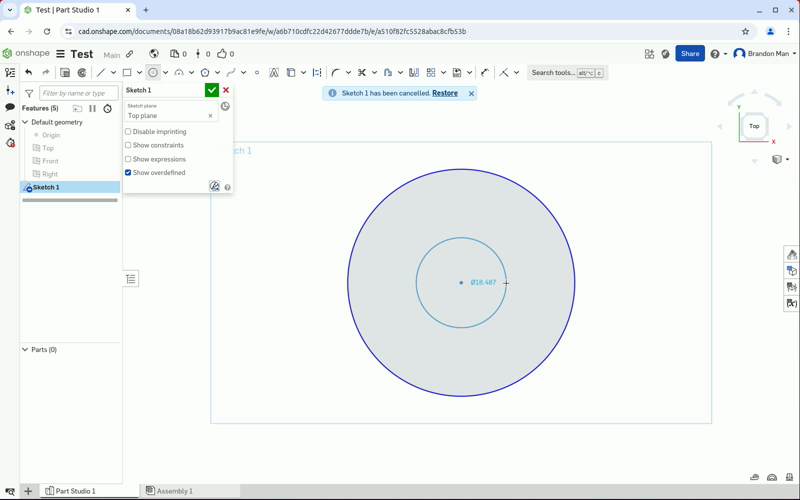
click(506, 282)
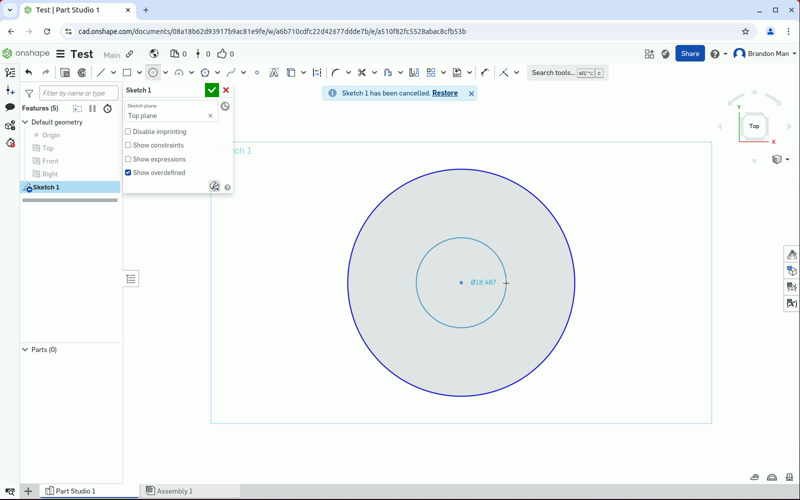
key(esc)
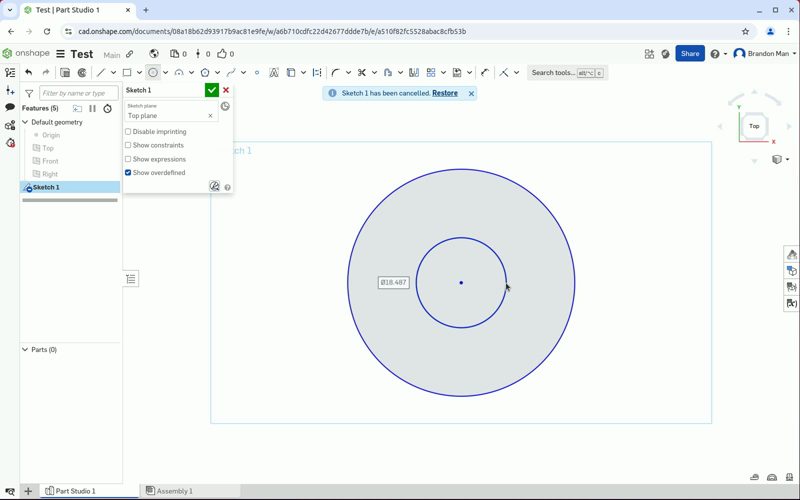
mouse_move(453, 357)
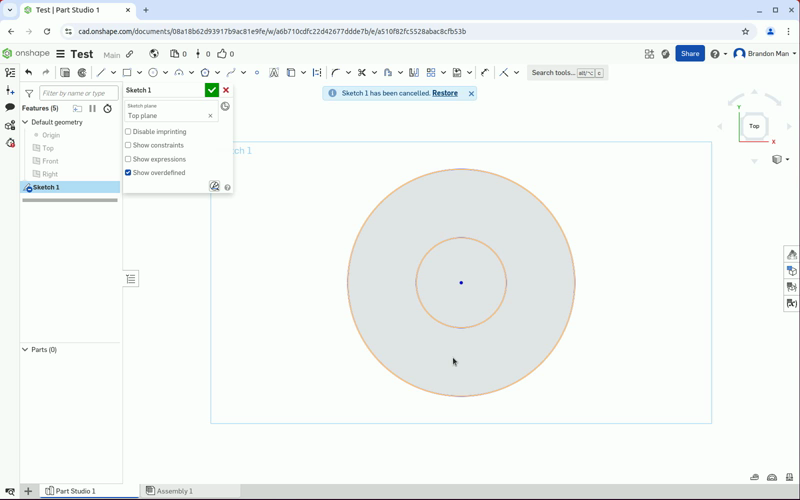
click(453, 357)
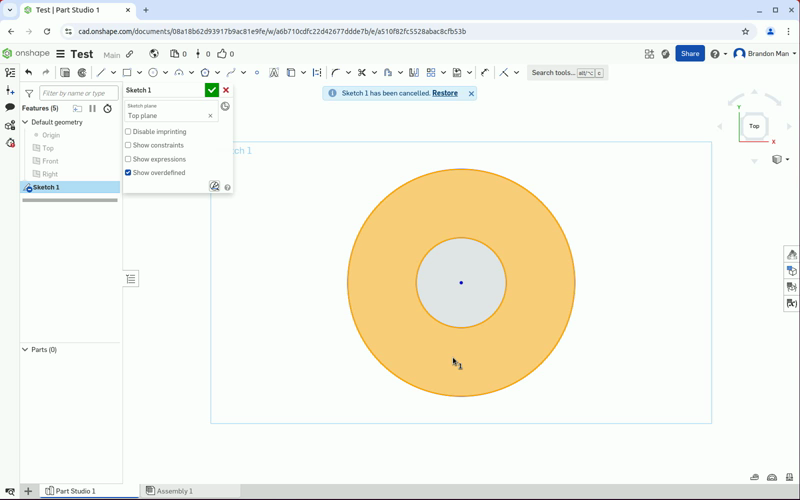
mouse_move(73, 352)
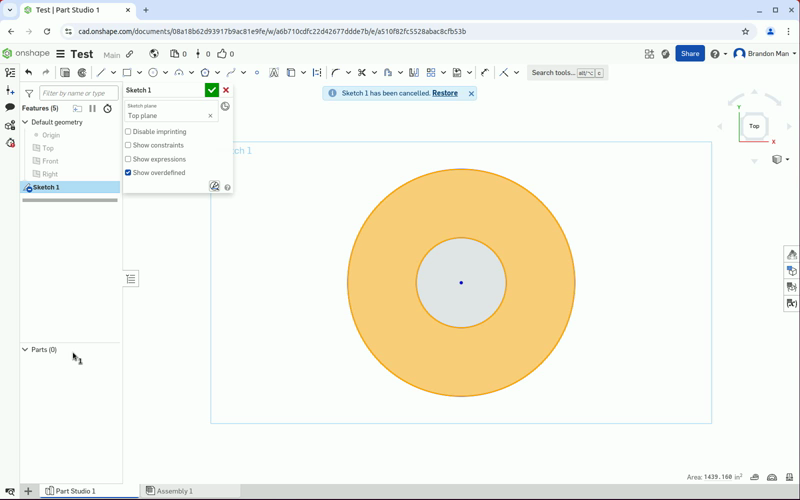
key(shift+y)
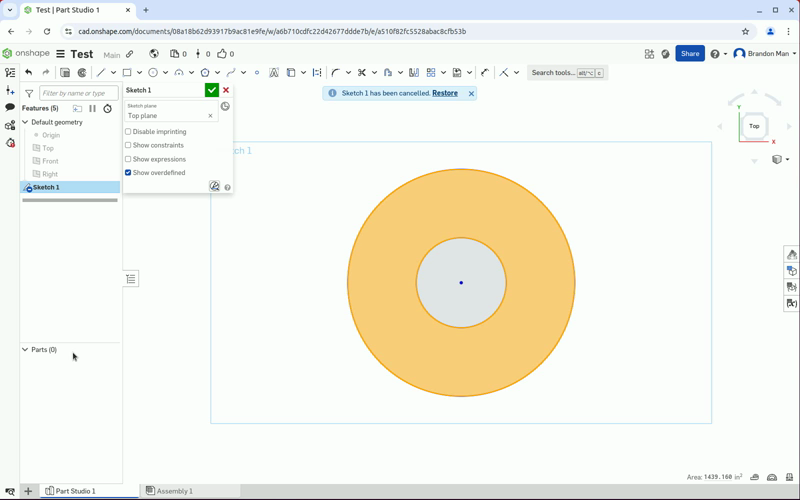
key(shift+e)
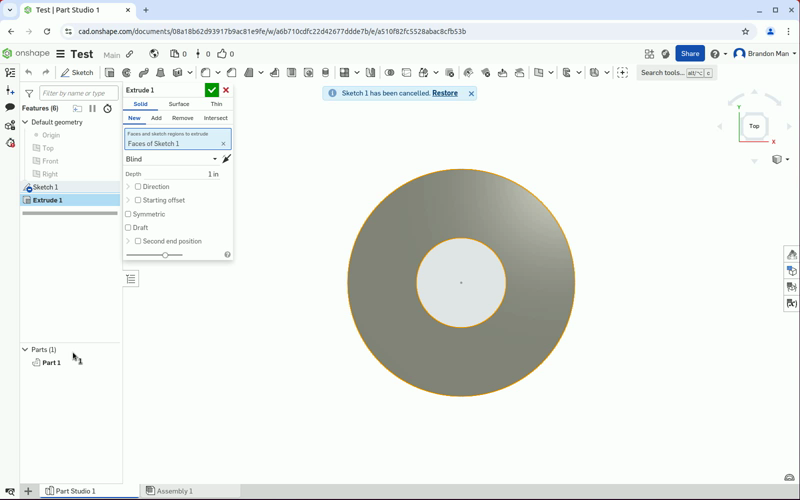
mouse_move(143, 106)
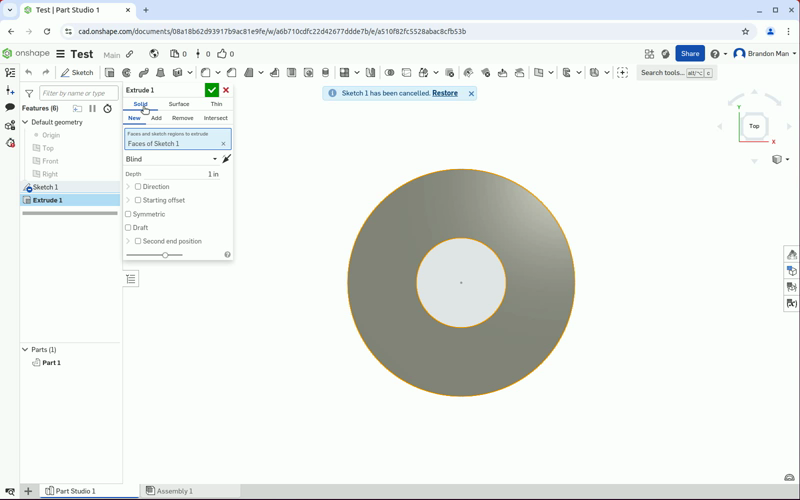
click(143, 106)
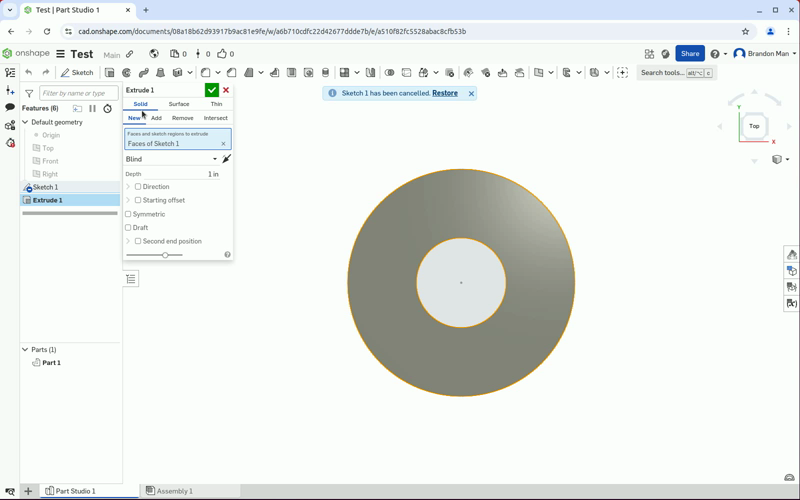
mouse_move(137, 120)
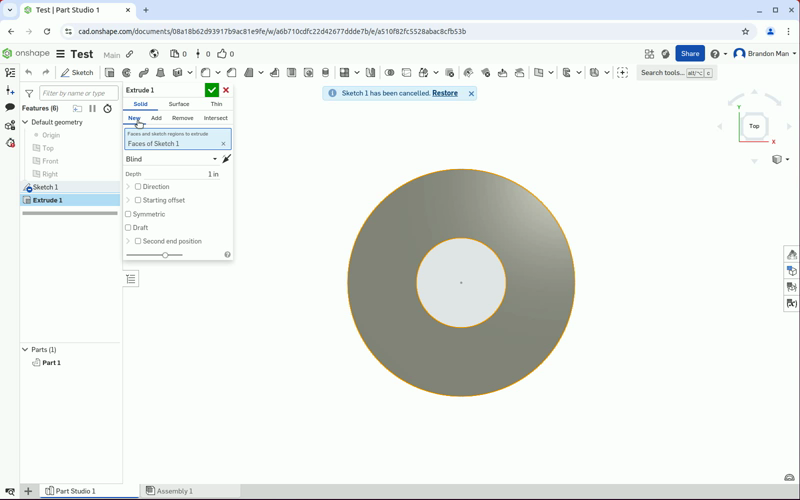
click(137, 120)
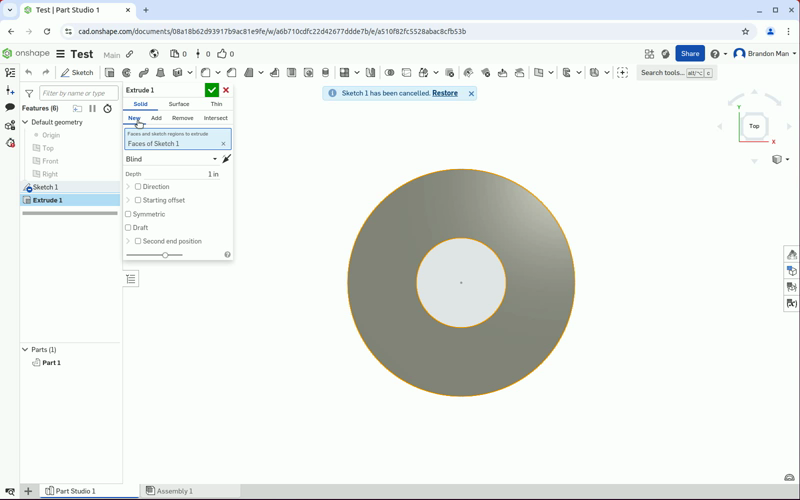
key(tab, 4)
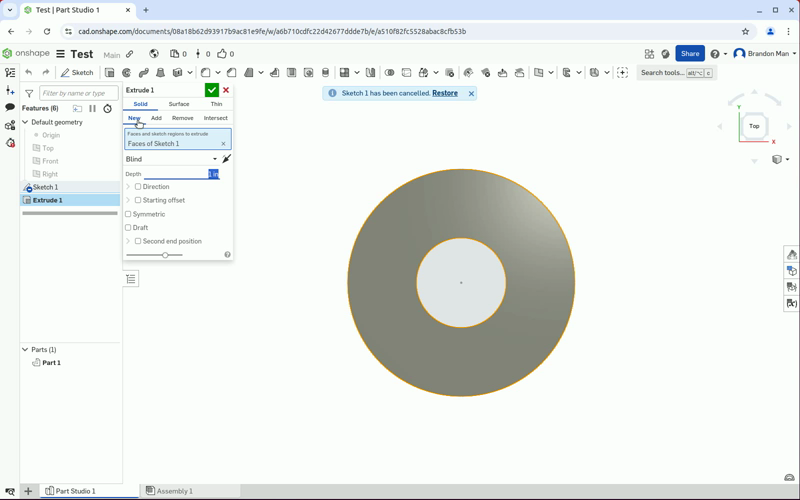
text(2.407)
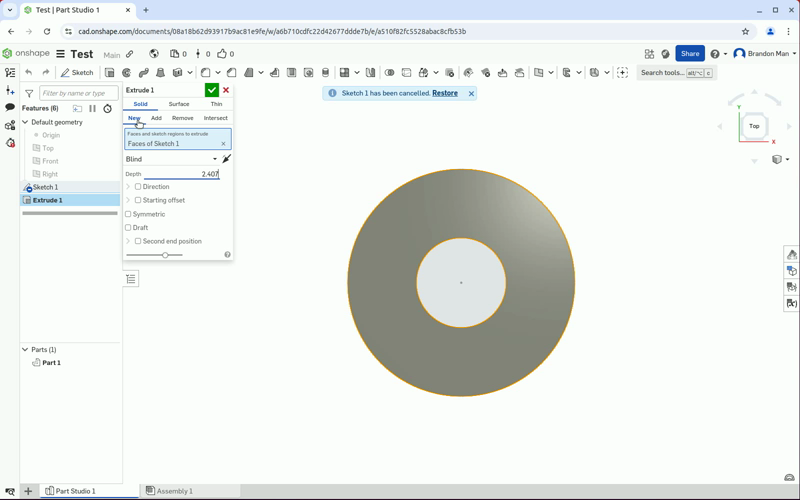
key(enter)
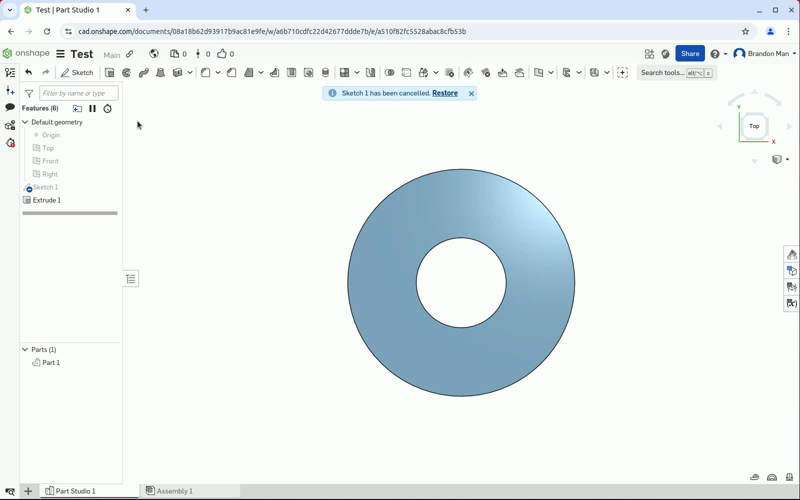
key(shift+h)
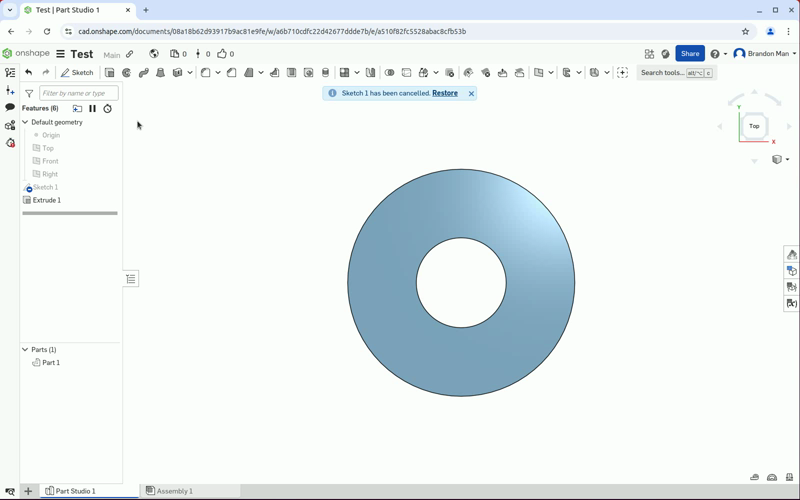
key(shift+h)
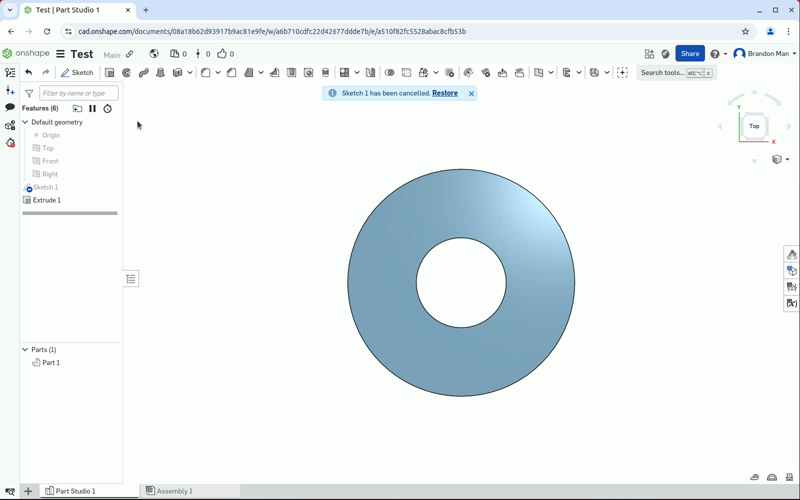
mouse_move(73, 189)
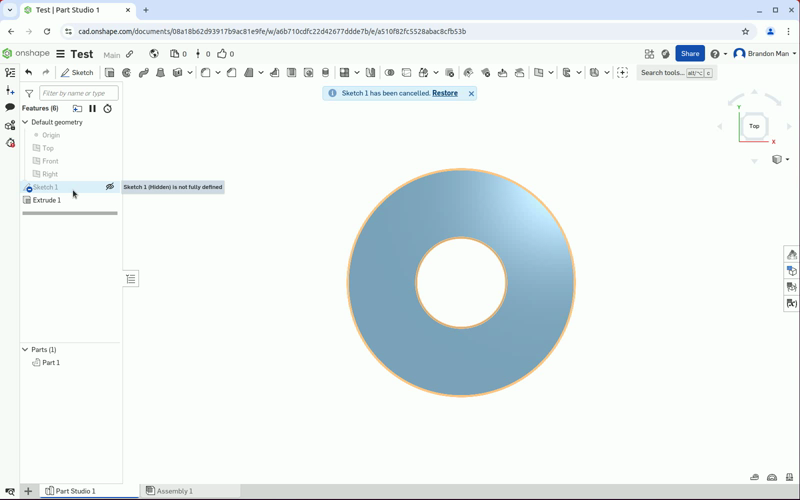
click(73, 189)
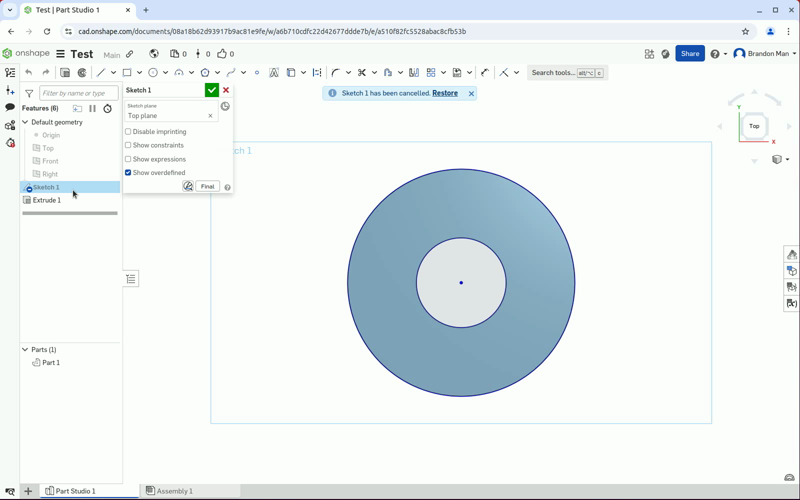
mouse_move(229, 92)
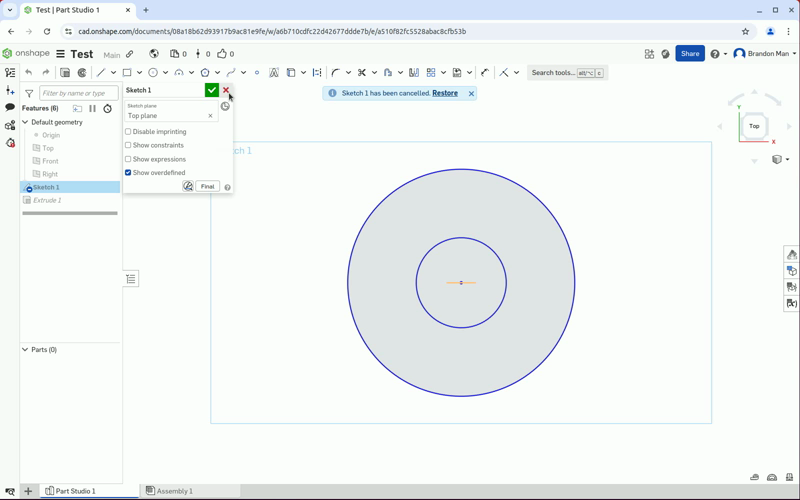
click(229, 92)
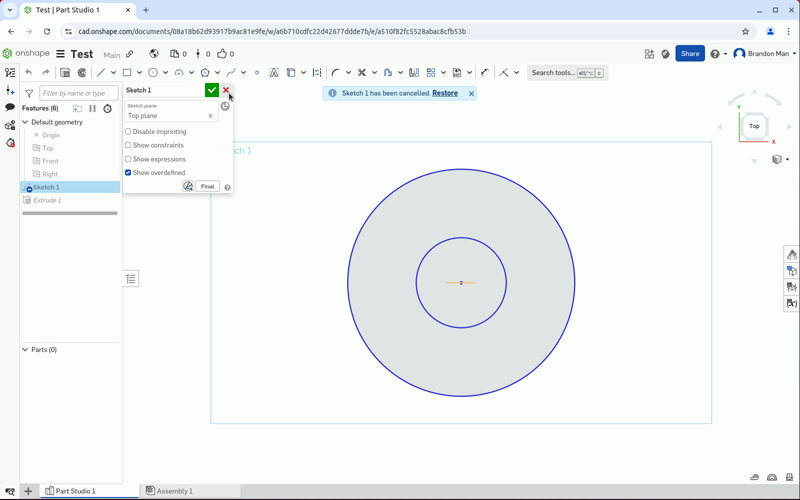
key(shift+s)
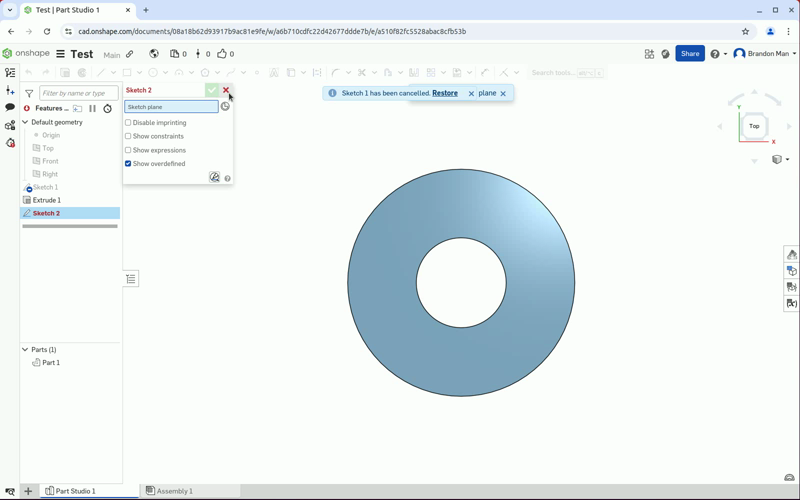
mouse_move(73, 150)
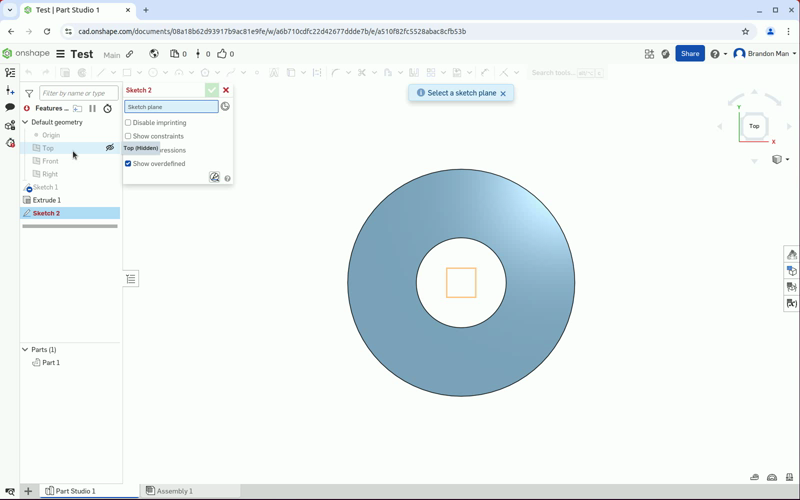
click(73, 150)
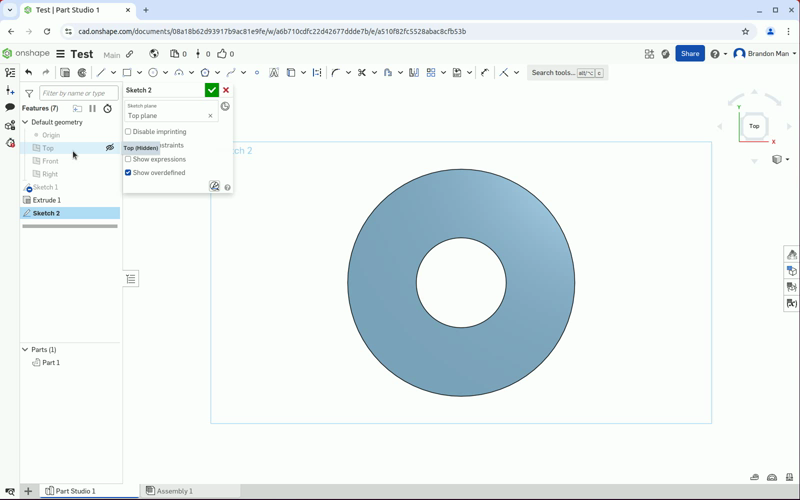
mouse_move(73, 352)
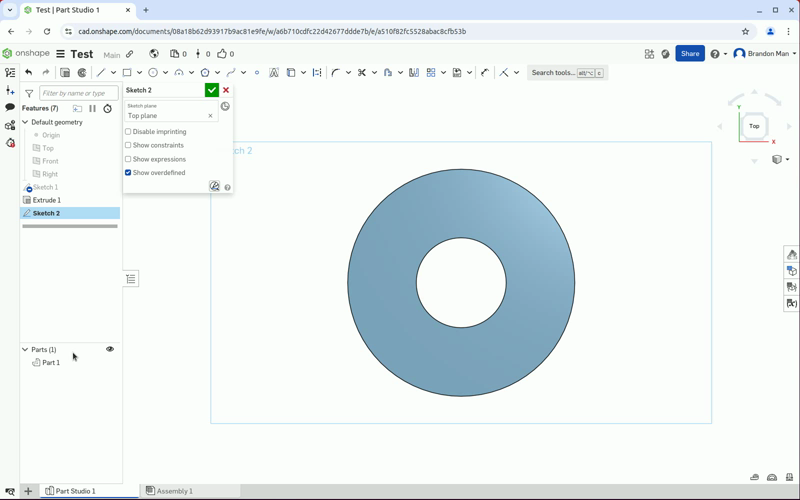
key(y)
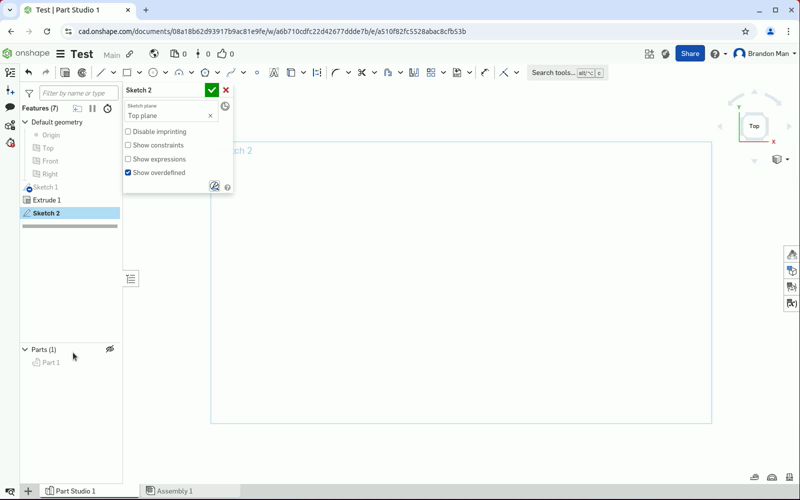
key(c)
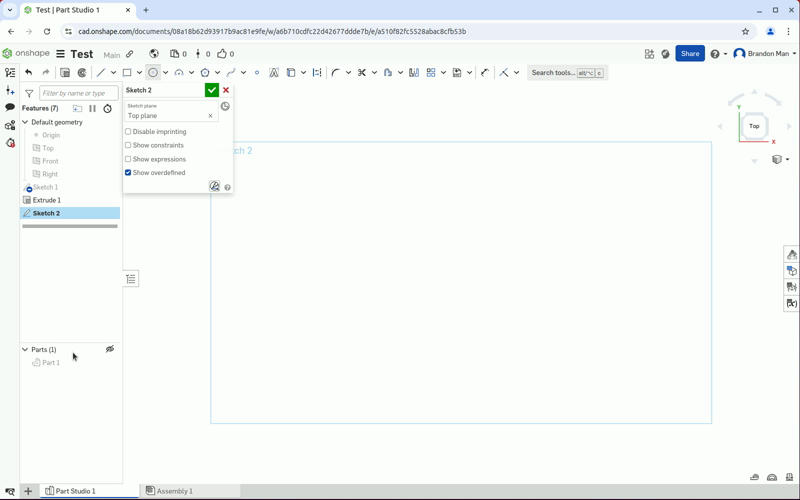
key_down(shift)
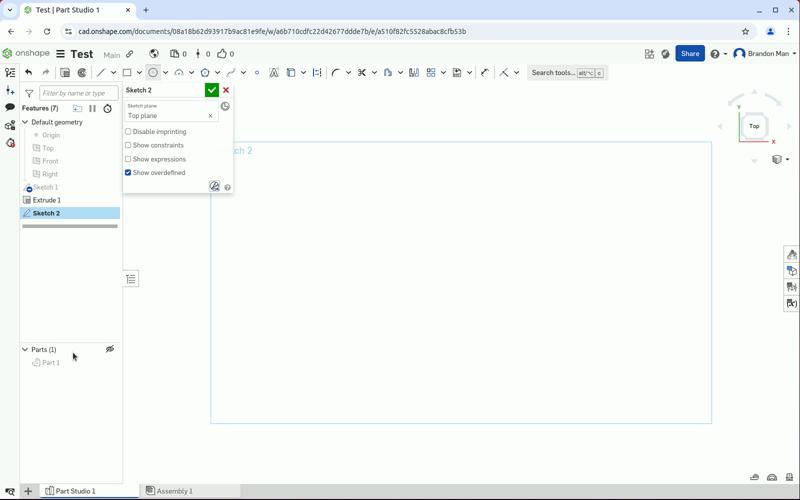
mouse_move(460, 282)
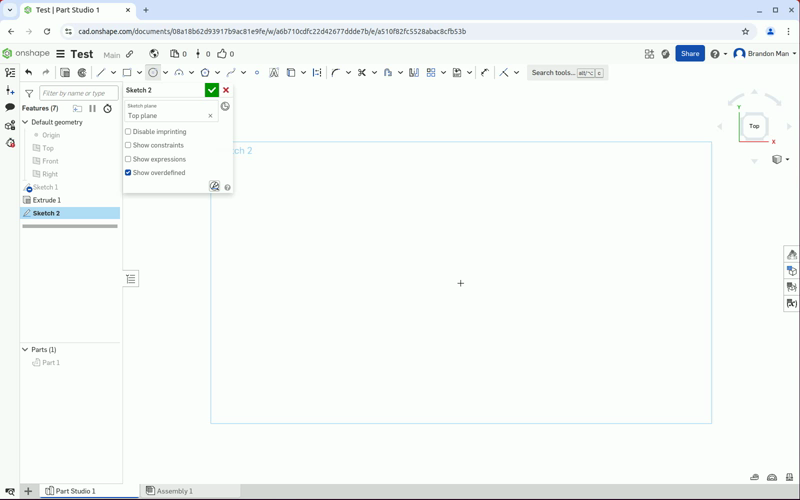
click(460, 282)
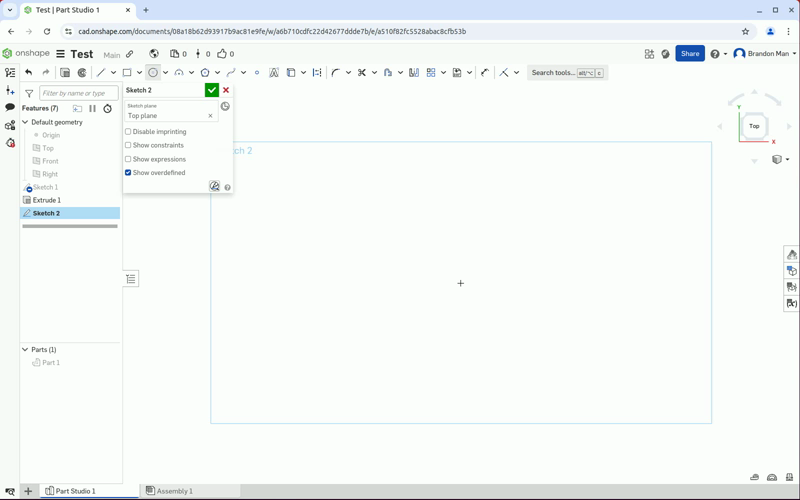
key_up(shift)
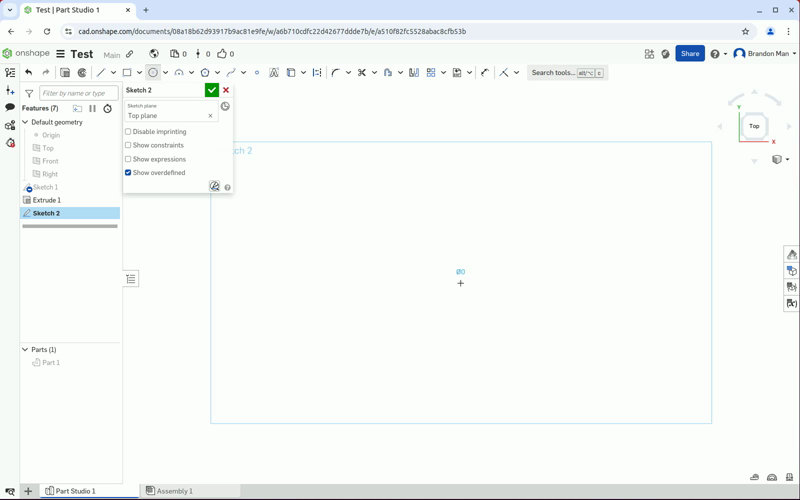
mouse_move(504, 282)
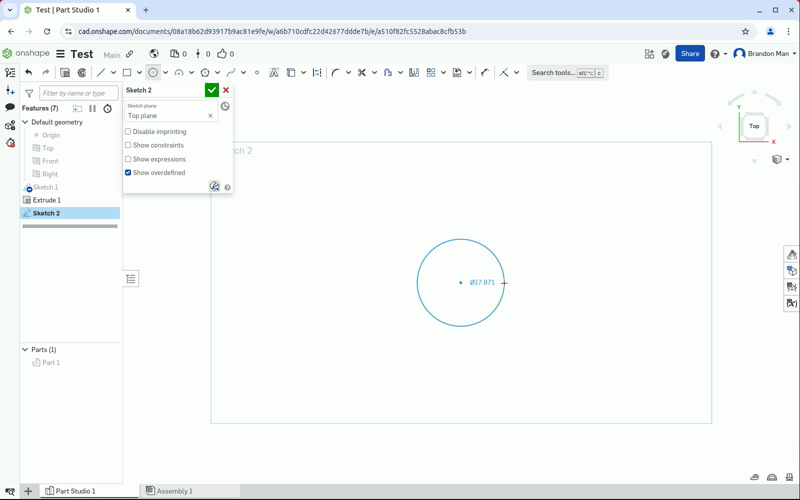
click(504, 282)
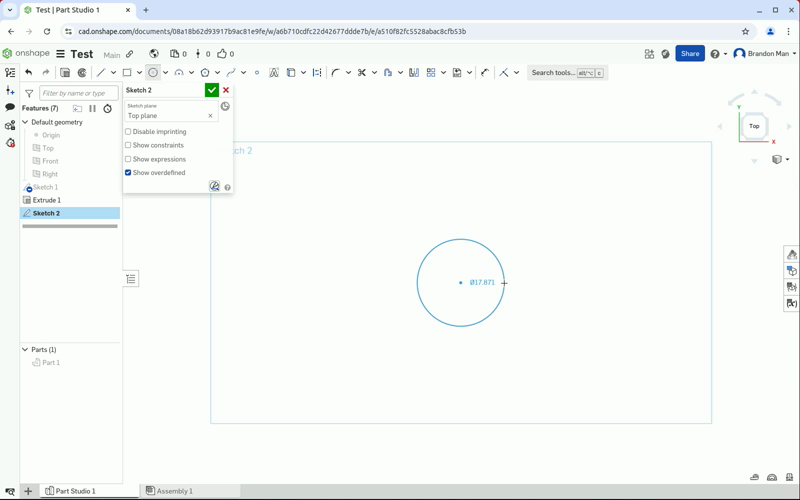
key(esc)
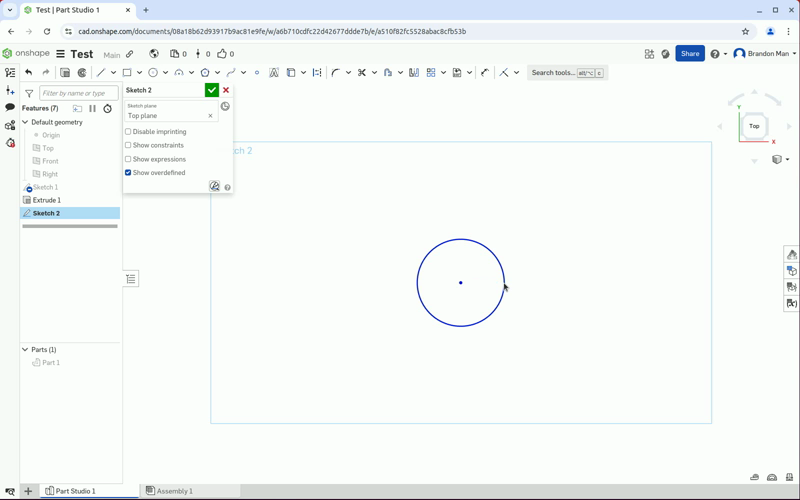
key(c)
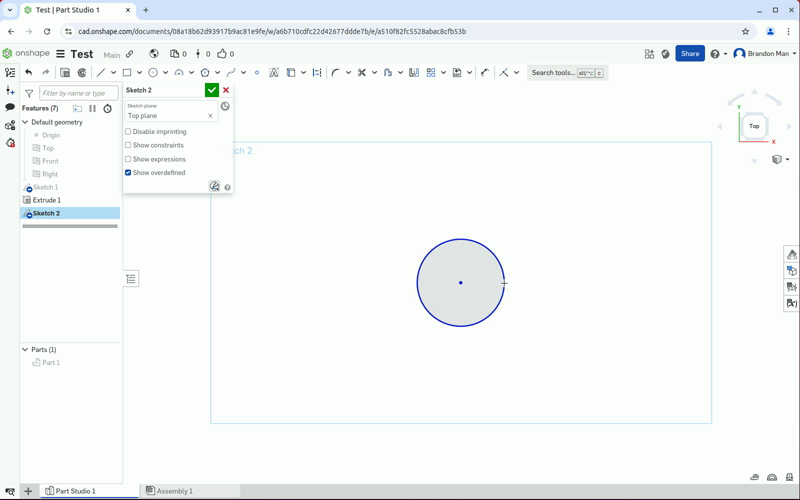
key_down(shift)
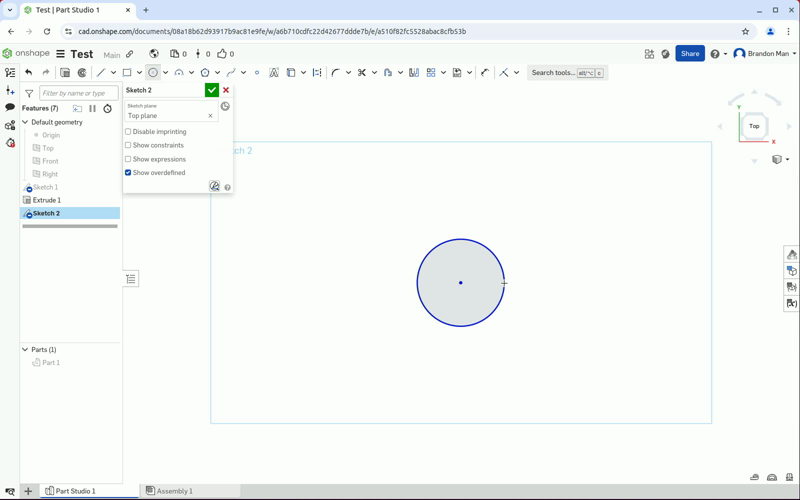
mouse_move(460, 282)
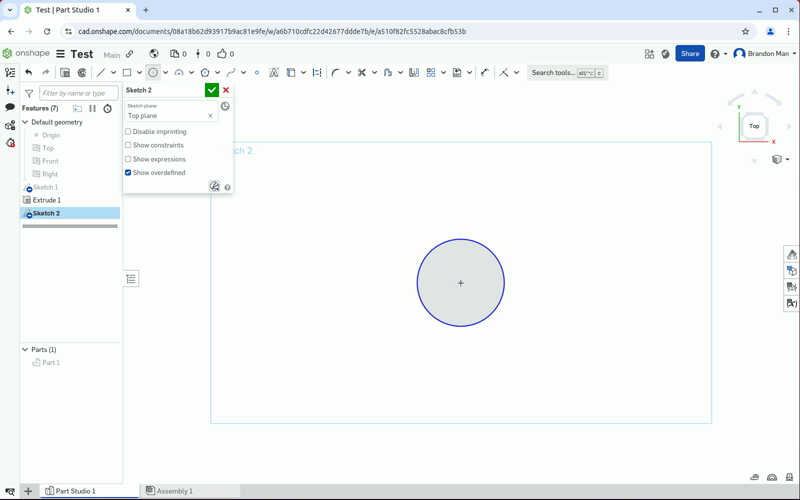
click(460, 282)
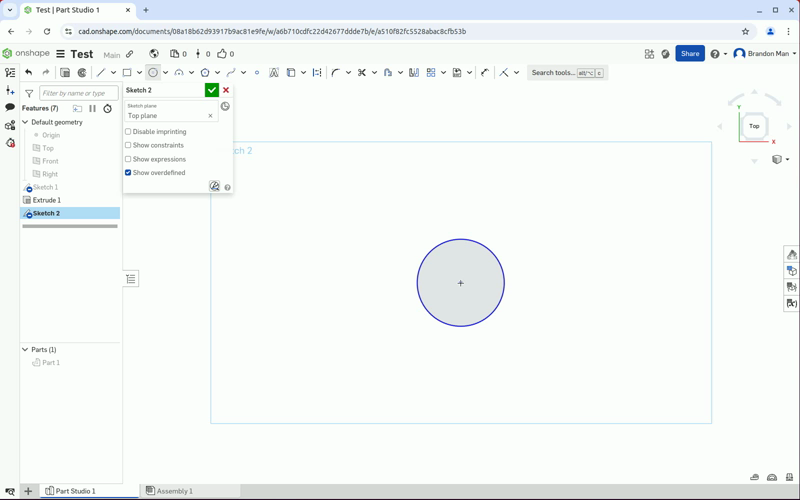
key_up(shift)
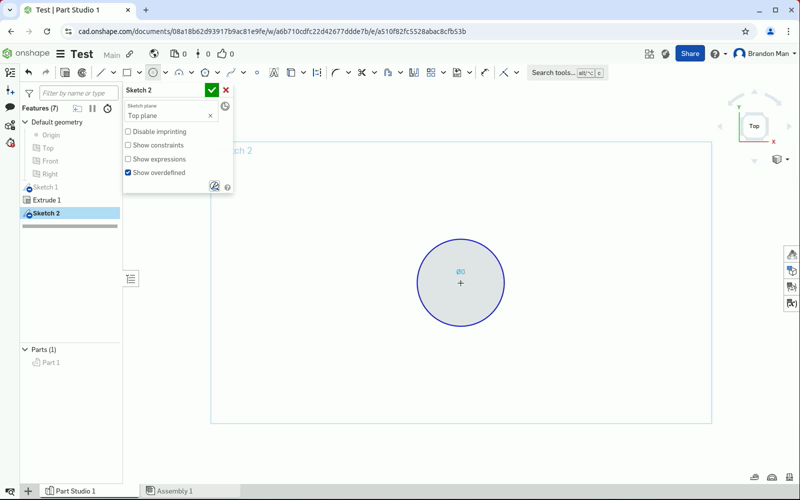
mouse_move(493, 282)
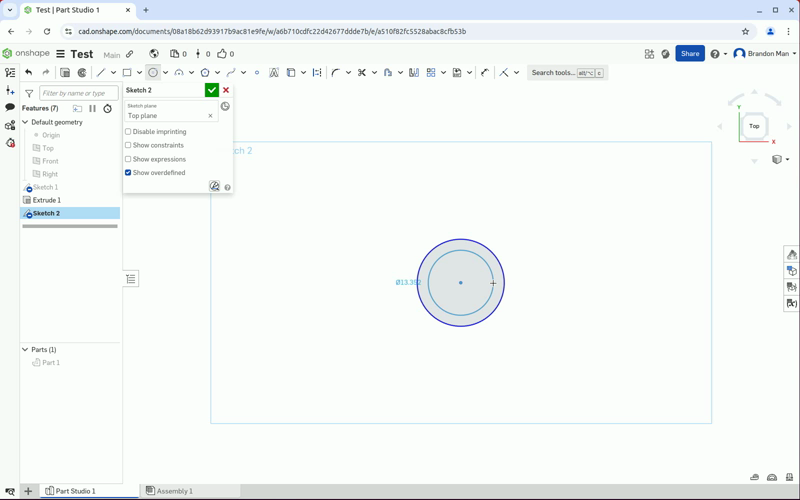
click(493, 282)
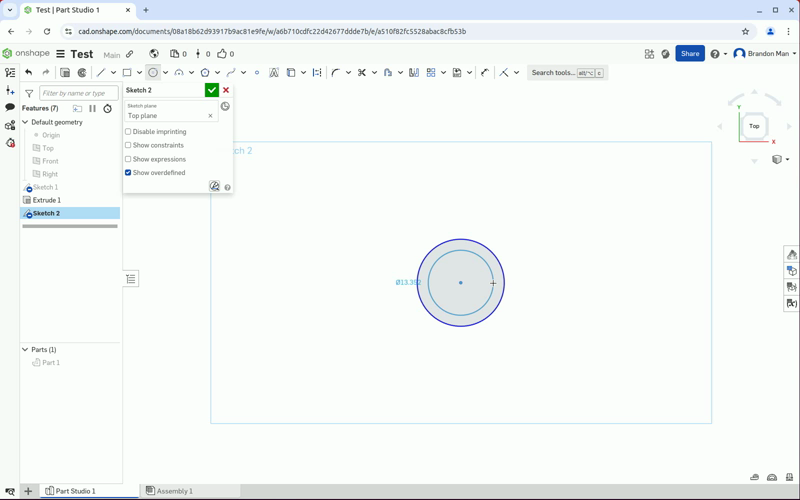
key(esc)
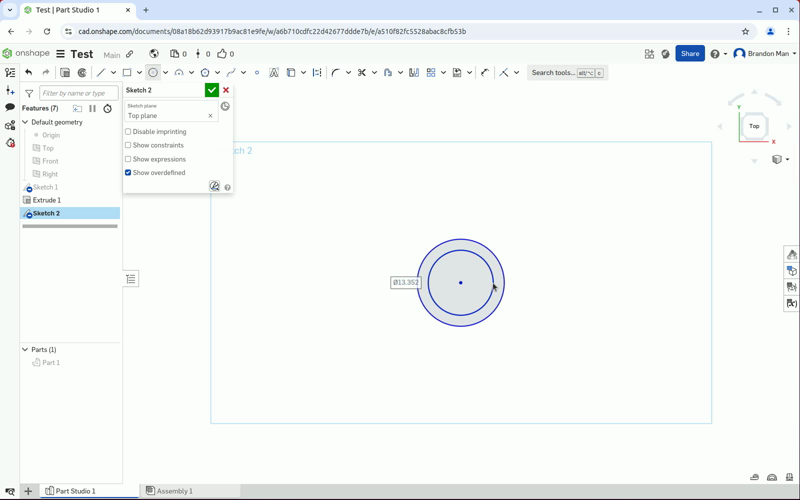
mouse_move(473, 247)
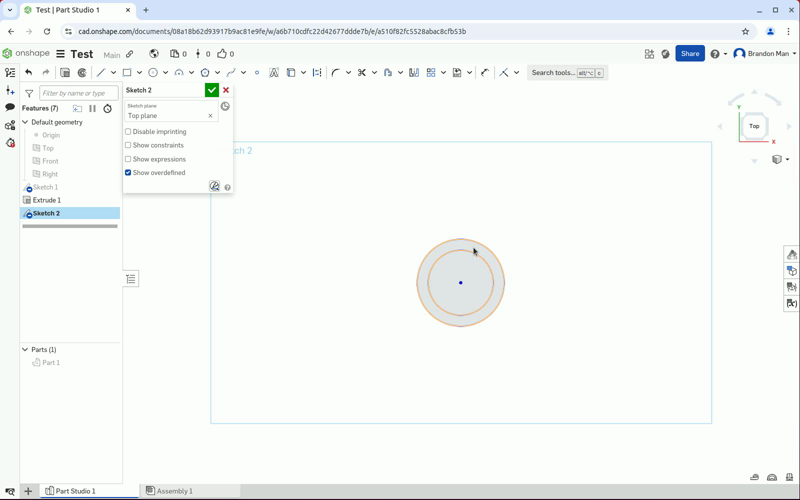
click(473, 247)
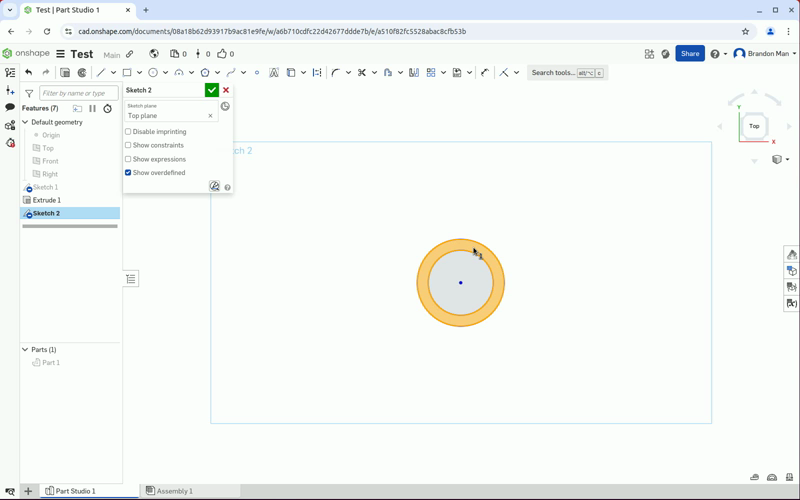
mouse_move(73, 352)
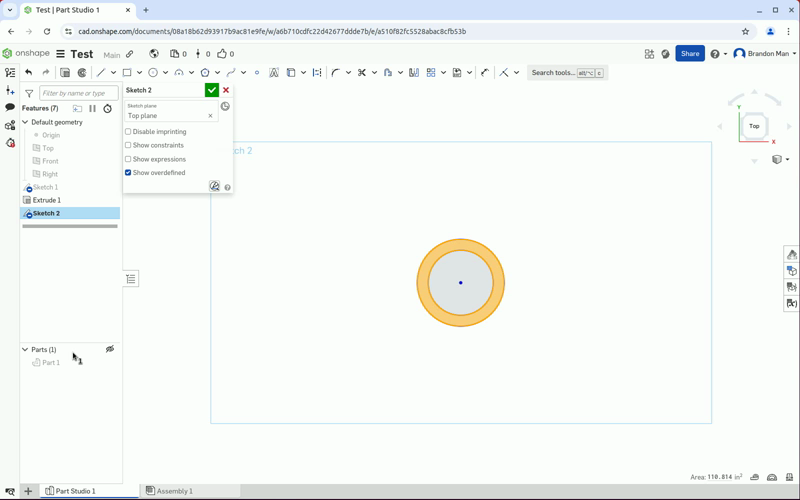
key(shift+y)
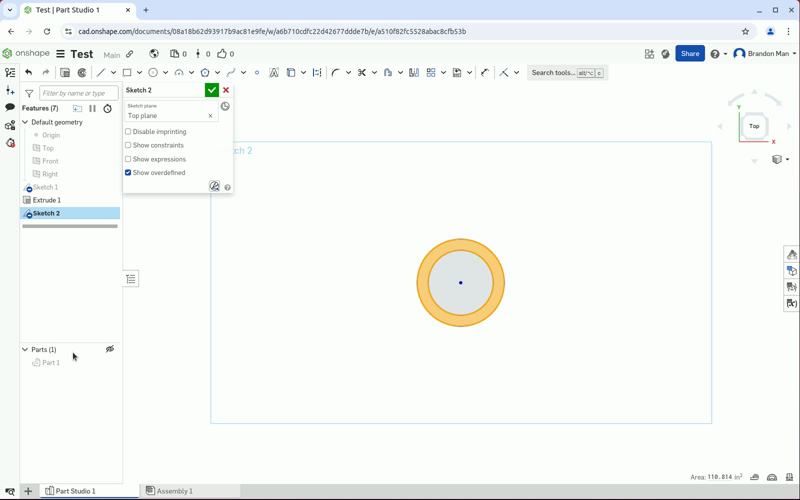
key(shift+e)
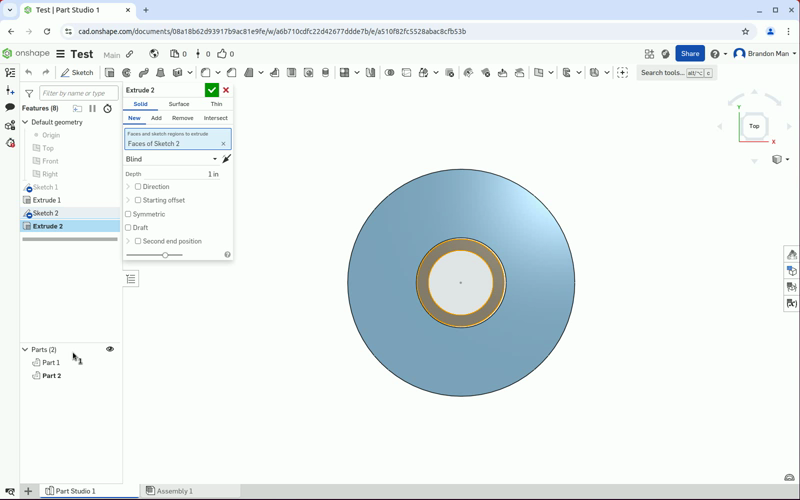
mouse_move(143, 106)
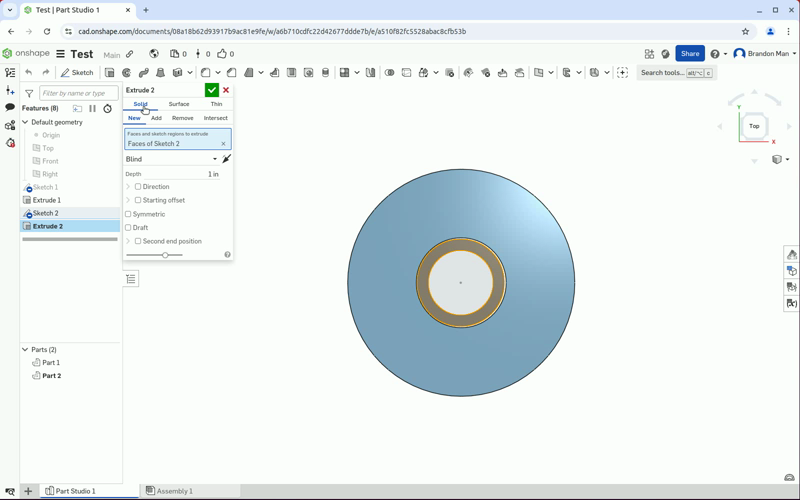
click(143, 106)
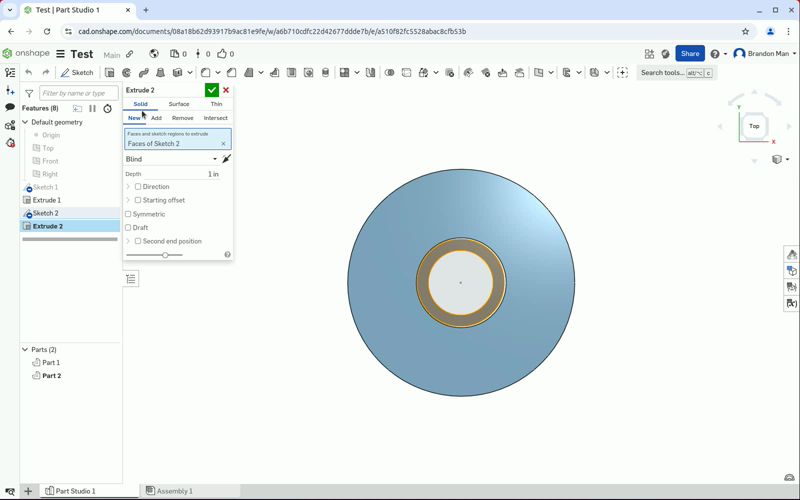
mouse_move(137, 120)
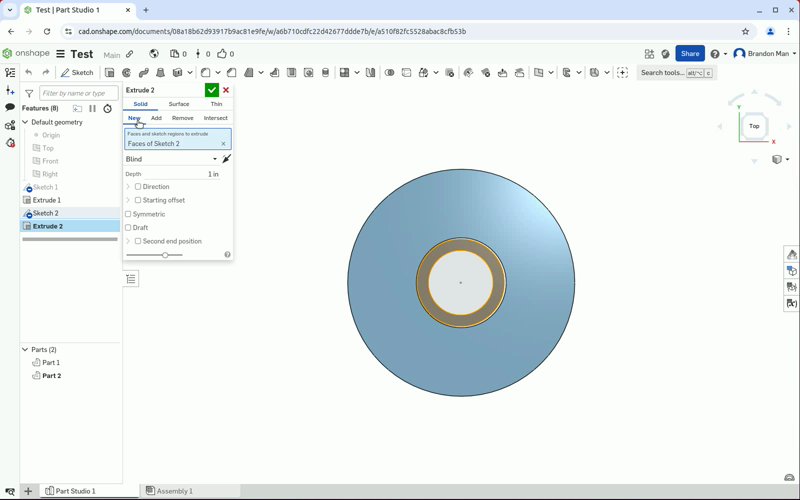
click(137, 120)
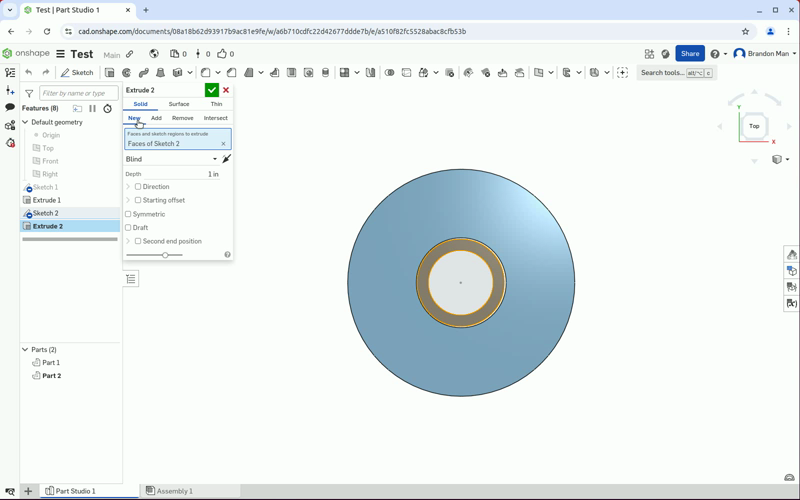
key(tab, 4)
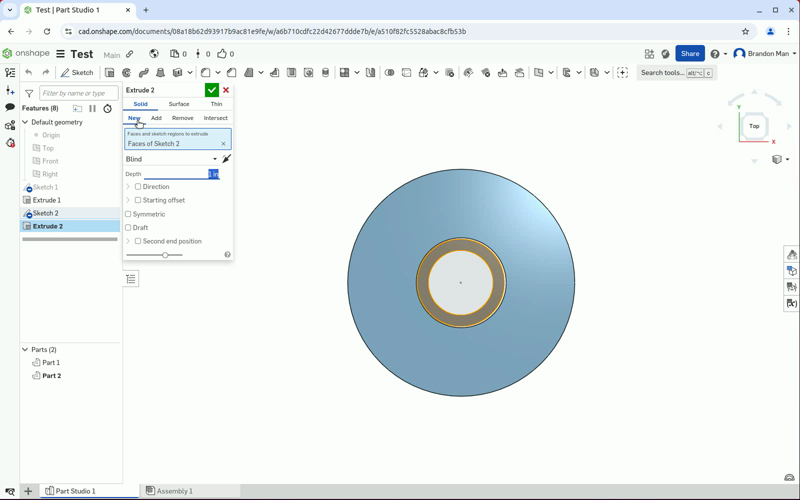
text(3.611)
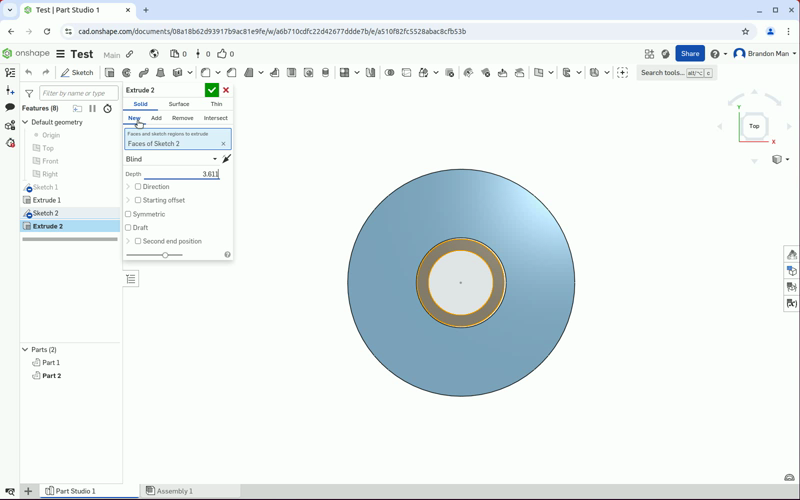
key(enter)
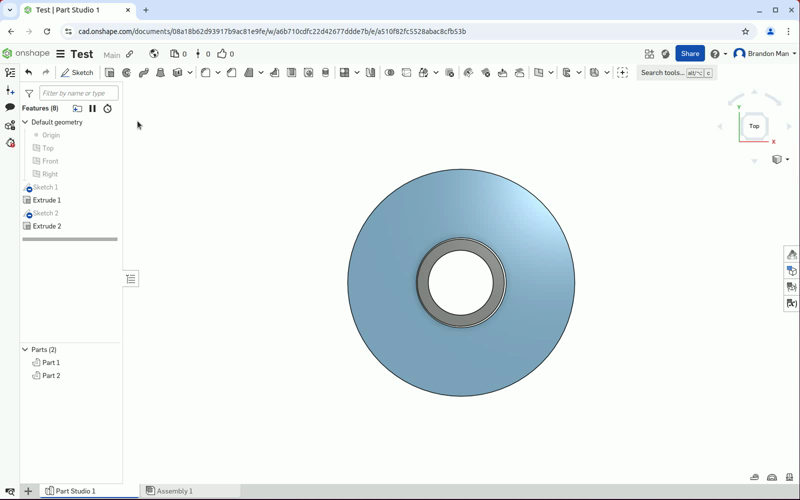
key(shift+h)
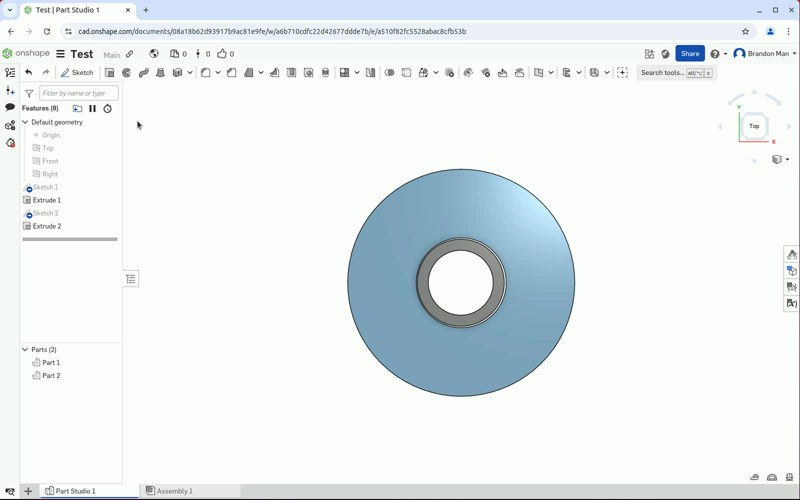
key(shift+h)
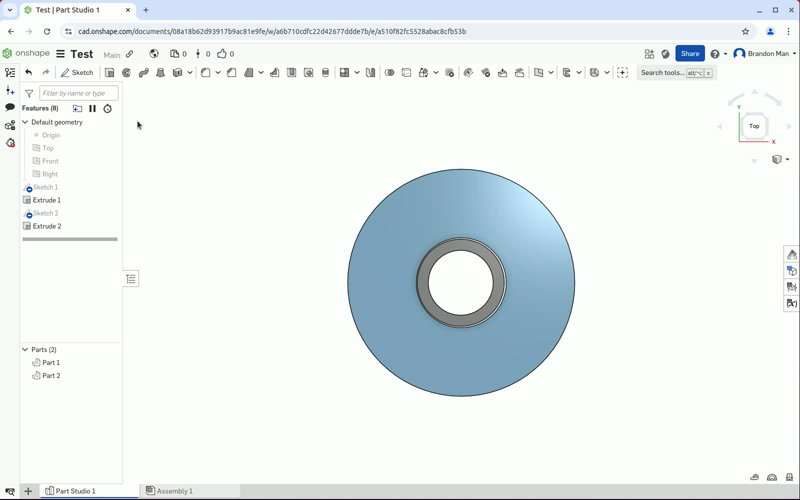
mouse_move(73, 189)
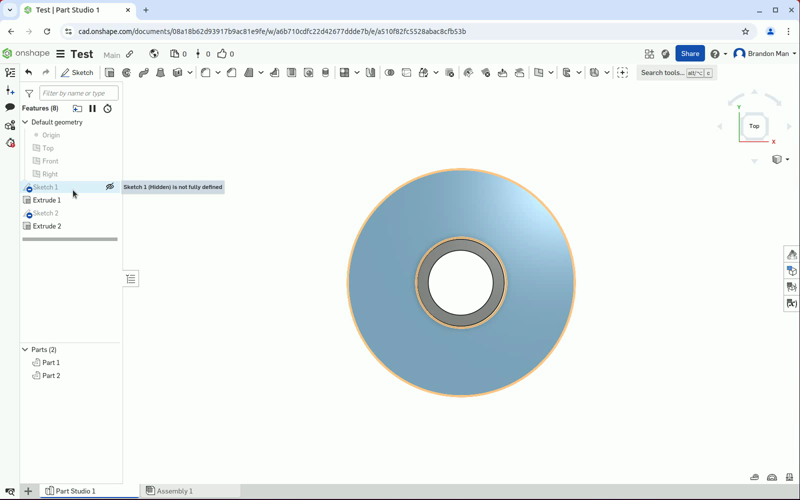
click(73, 189)
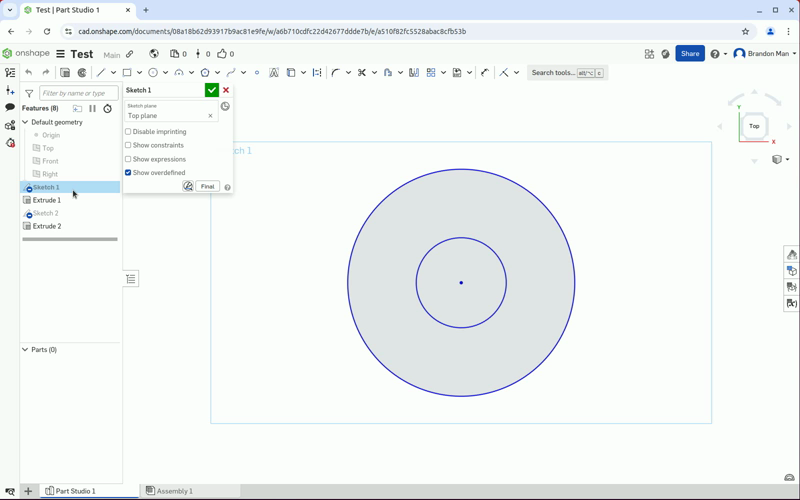
mouse_move(229, 92)
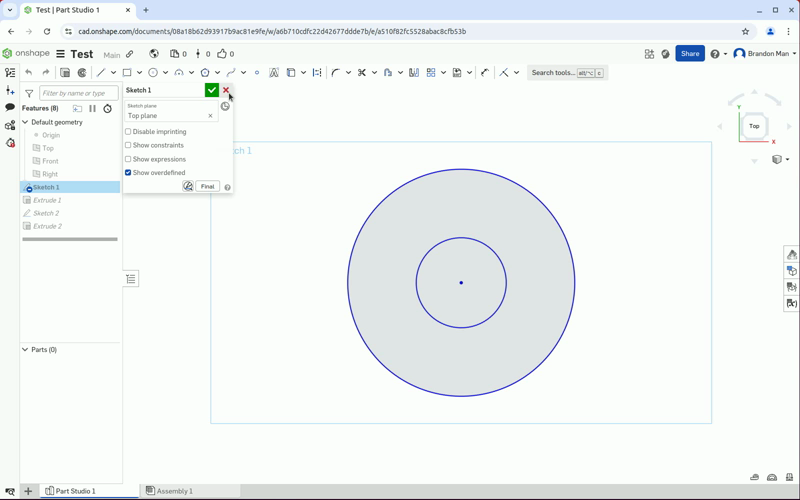
click(229, 92)
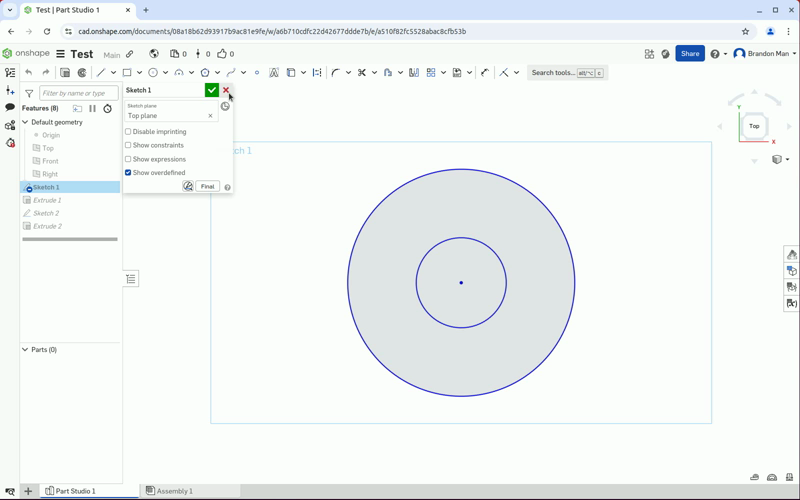
key(shift+s)
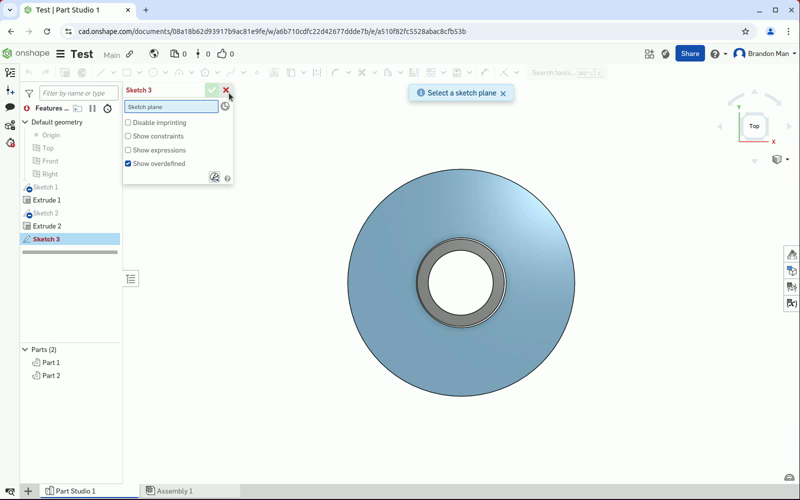
mouse_move(73, 150)
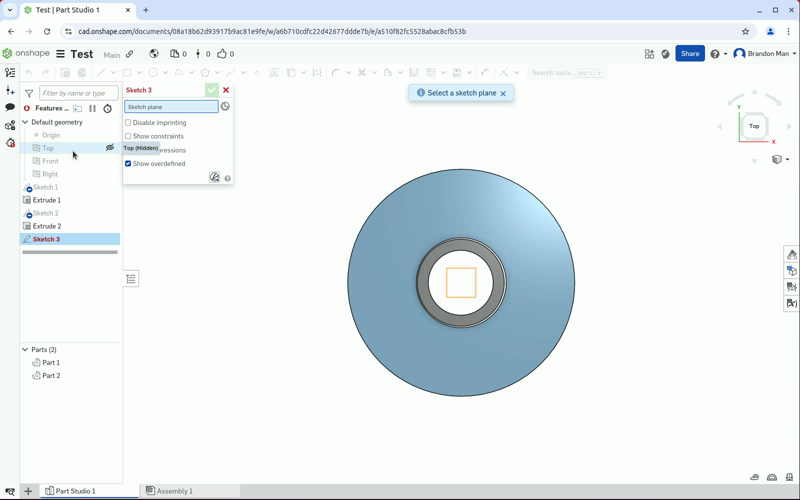
click(73, 150)
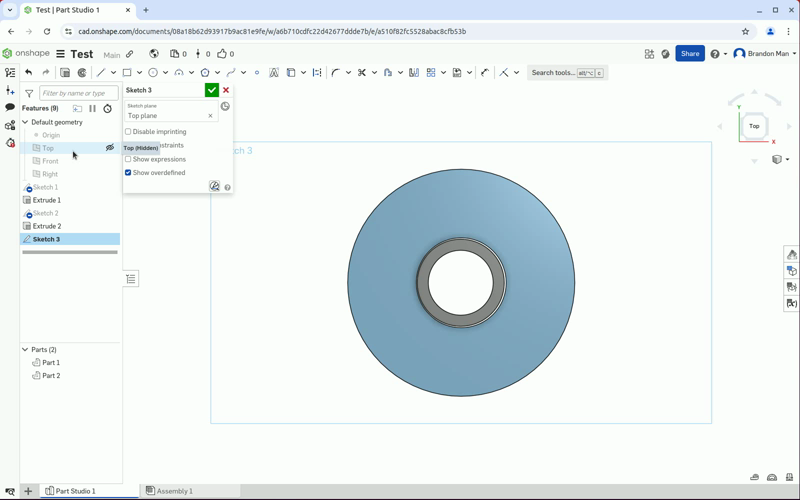
mouse_move(73, 352)
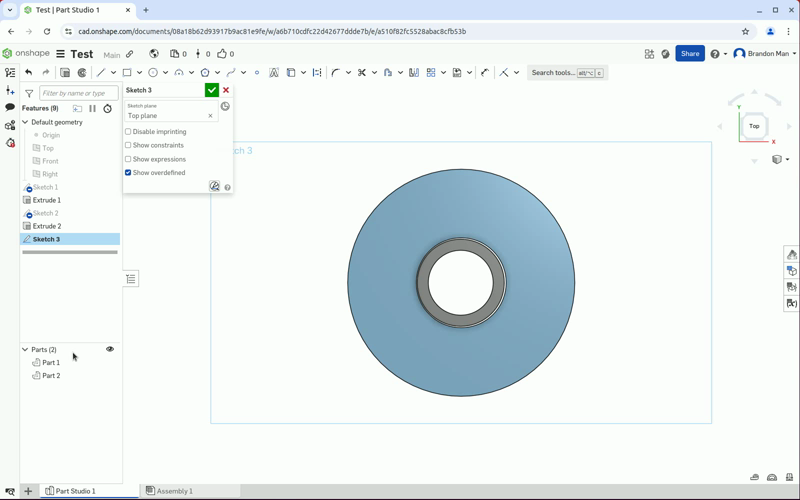
key(y)
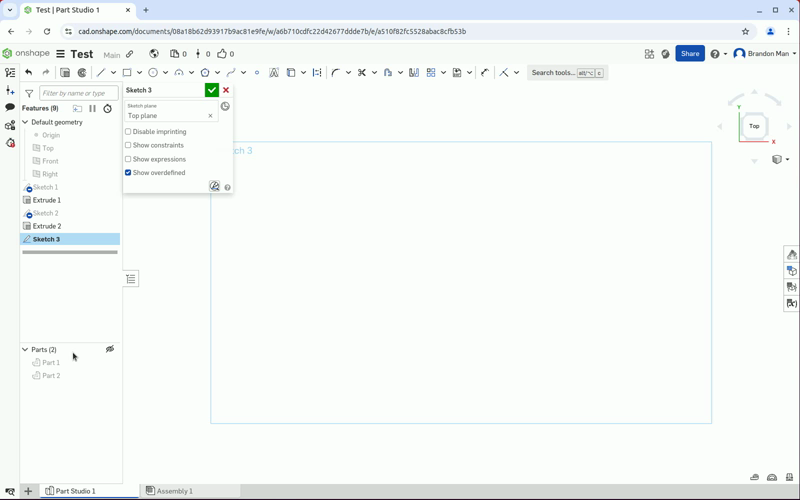
key(c)
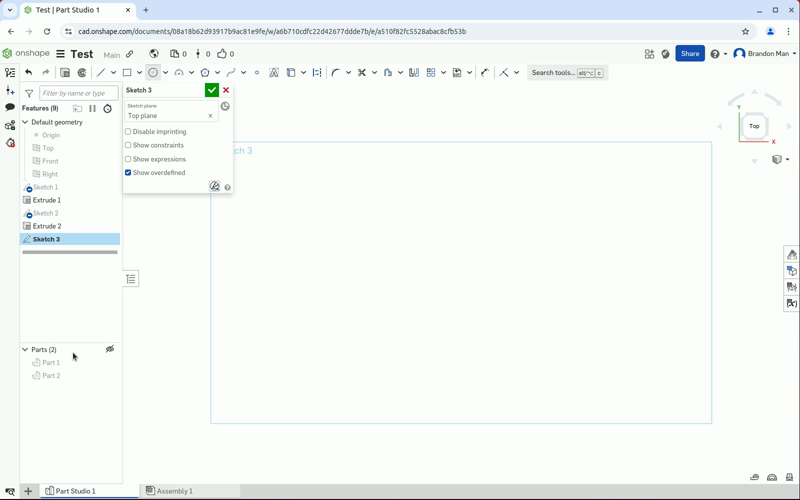
key_down(shift)
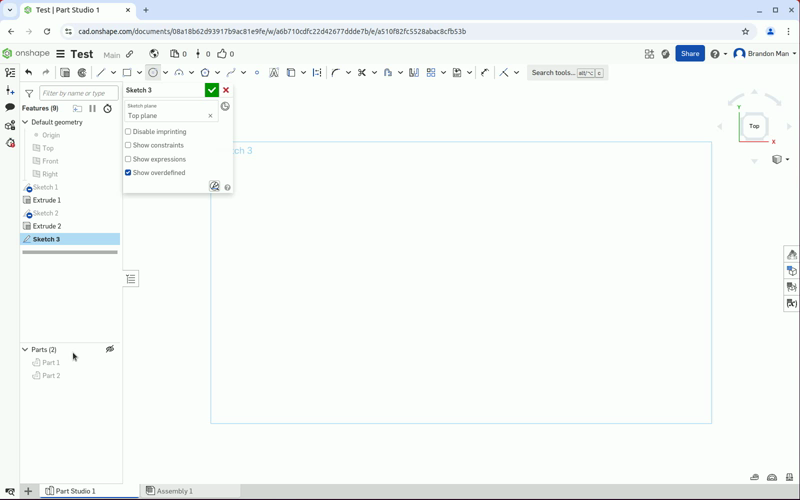
mouse_move(461, 282)
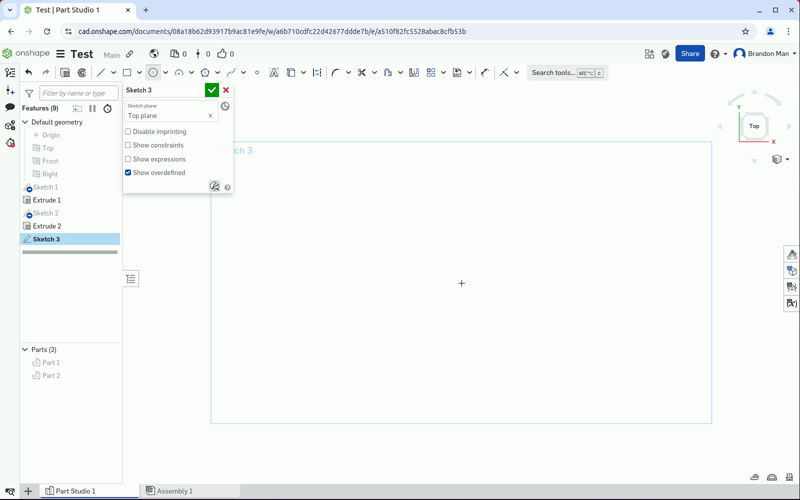
click(461, 282)
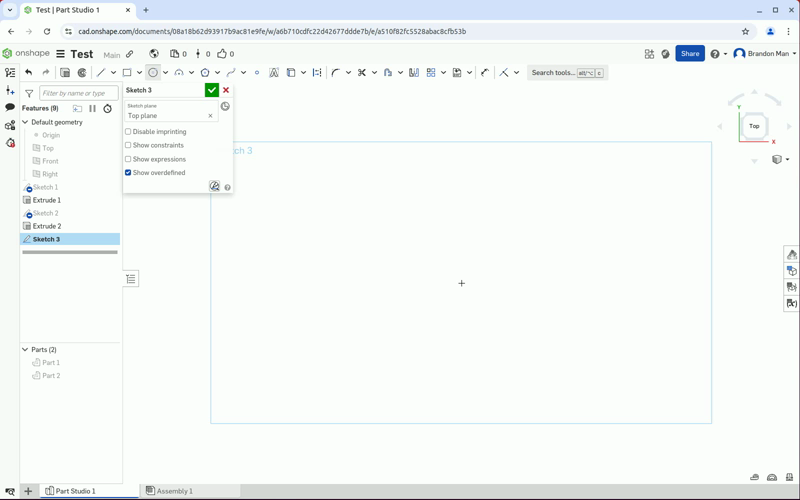
key_up(shift)
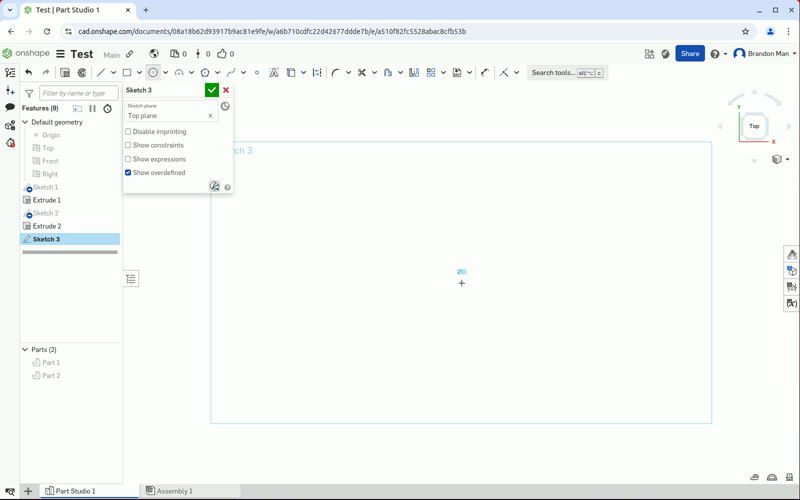
mouse_move(494, 282)
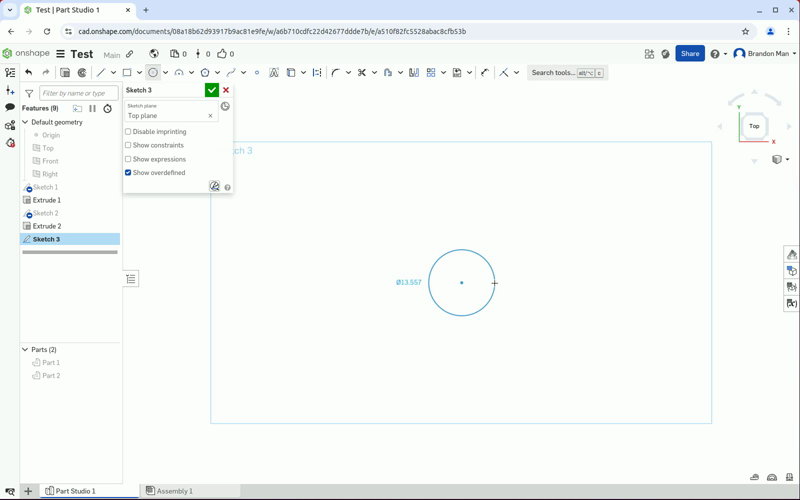
click(494, 282)
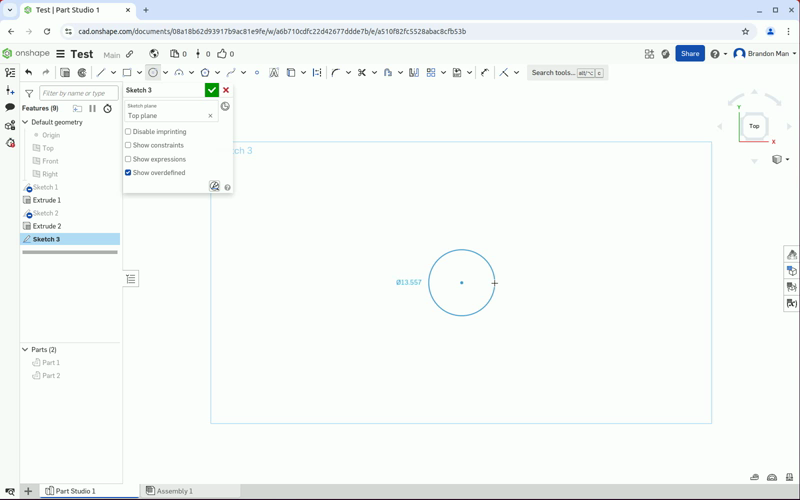
key(esc)
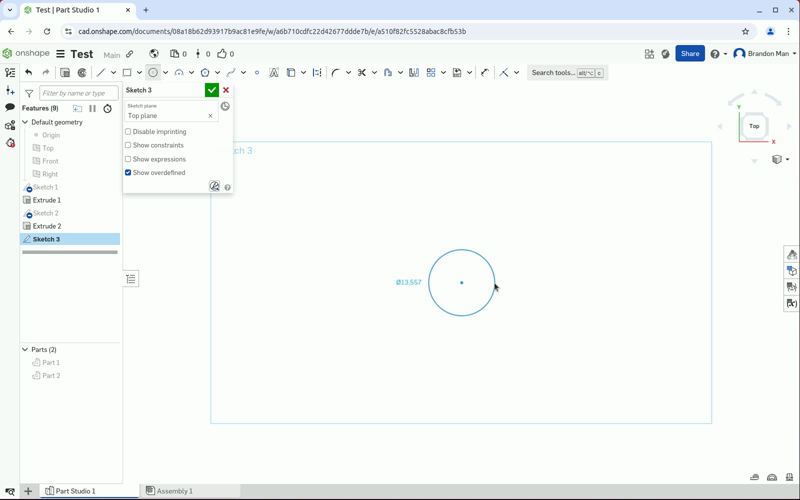
key(c)
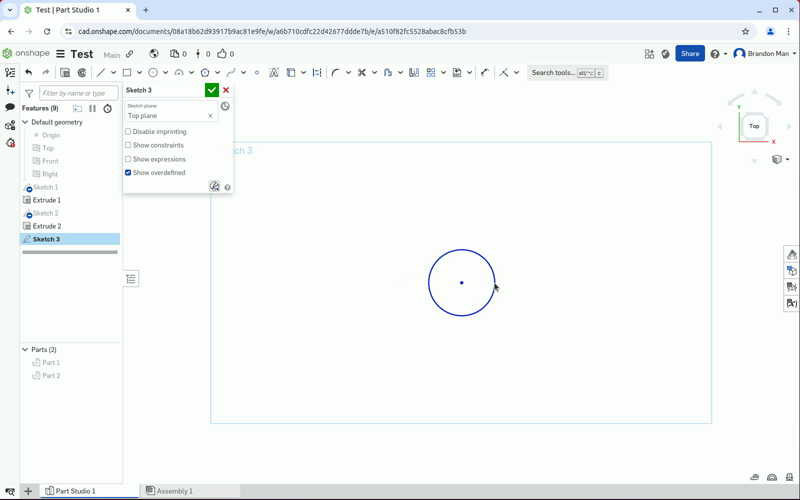
key_down(shift)
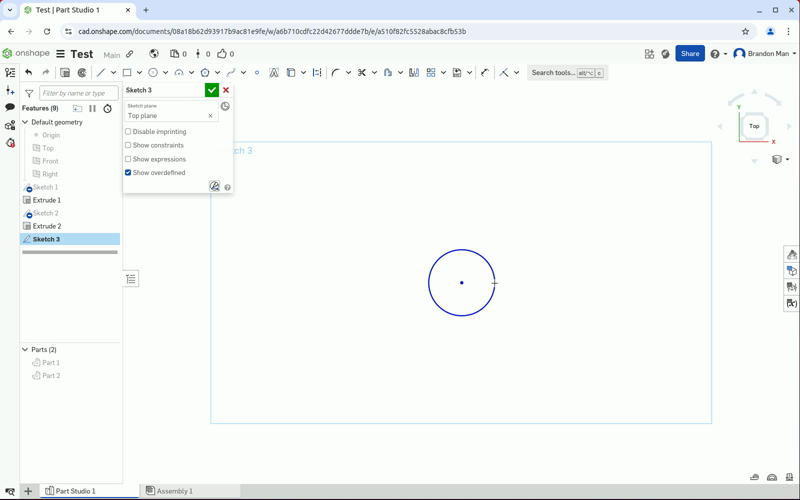
mouse_move(461, 282)
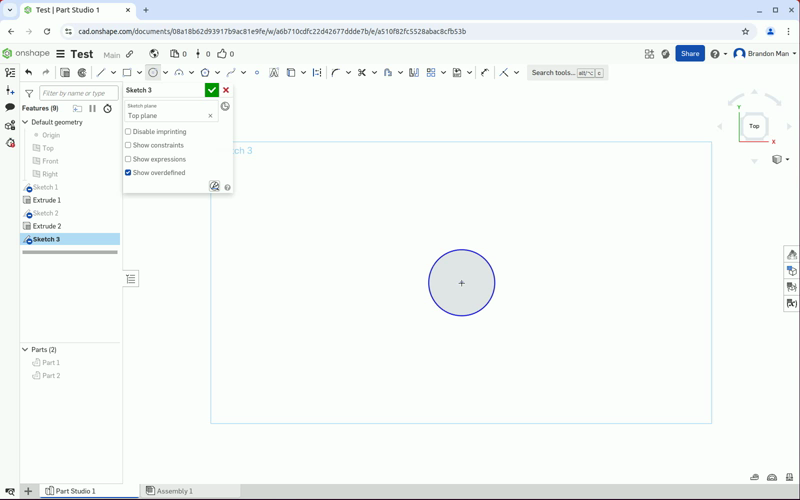
click(461, 282)
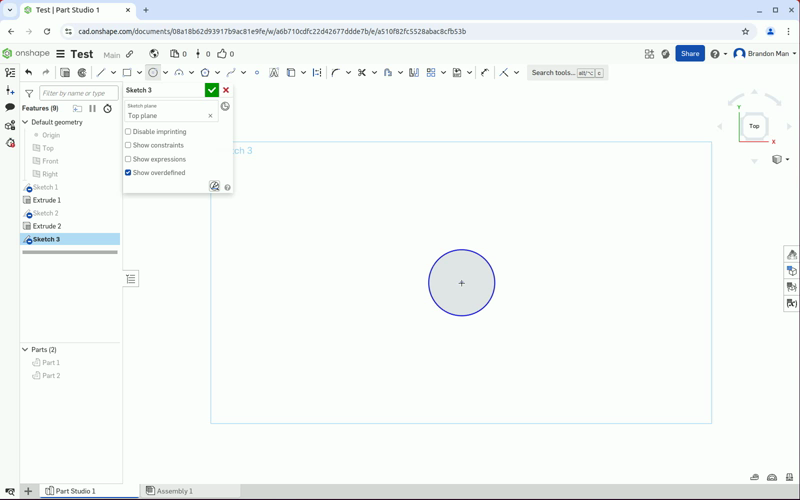
key_up(shift)
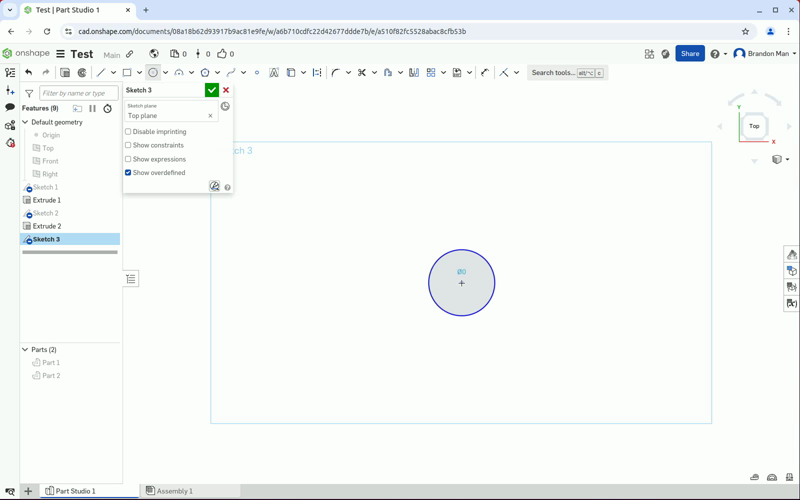
mouse_move(486, 282)
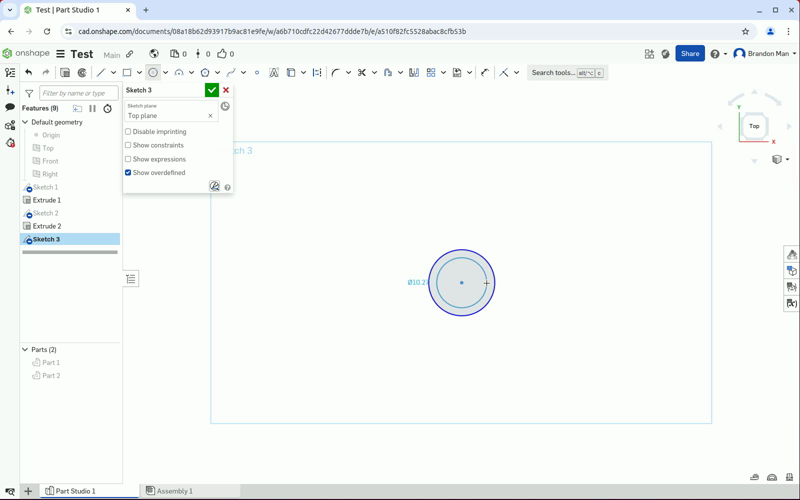
click(486, 282)
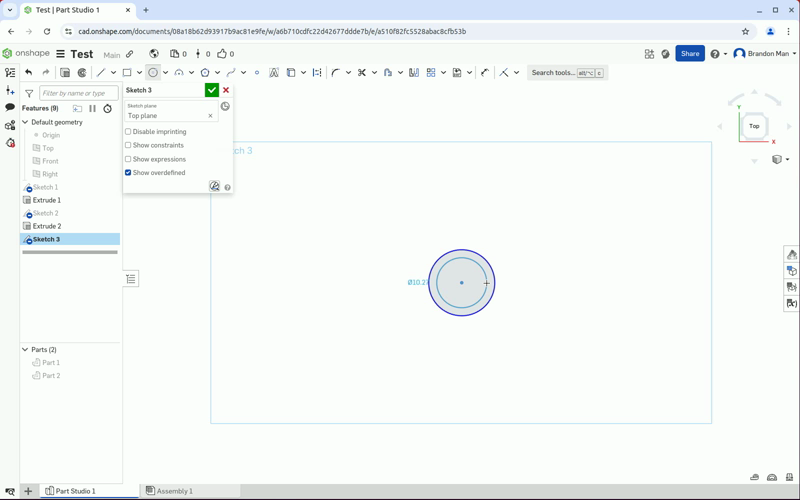
key(esc)
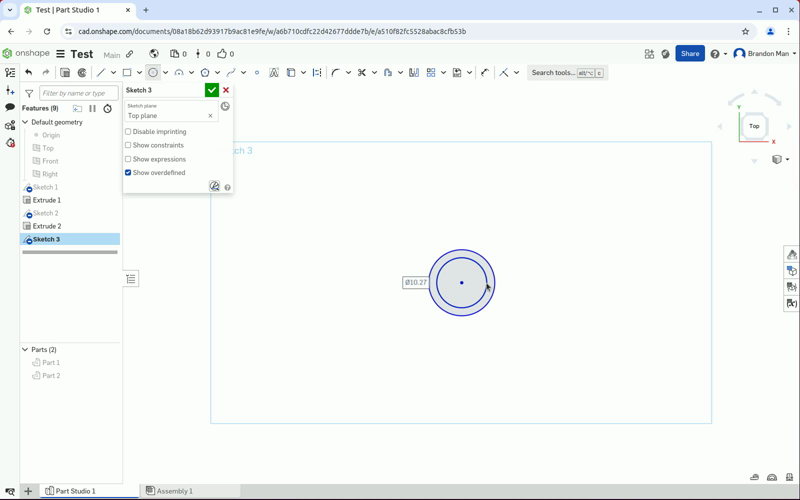
mouse_move(485, 267)
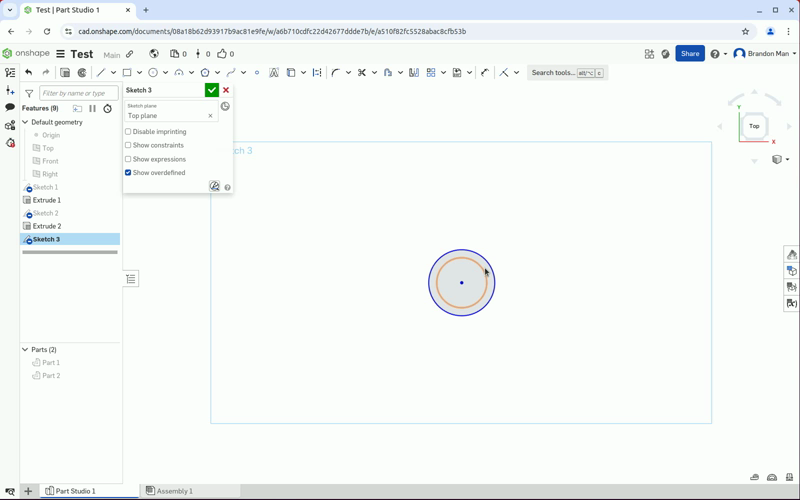
scroll(6)
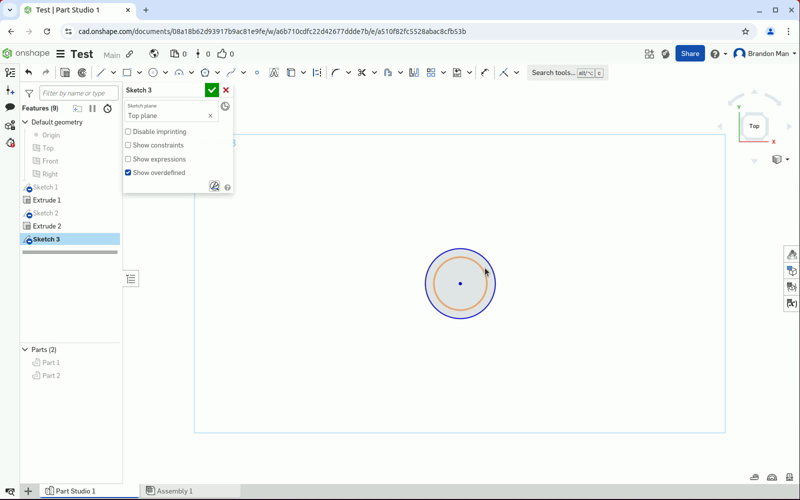
scroll(6)
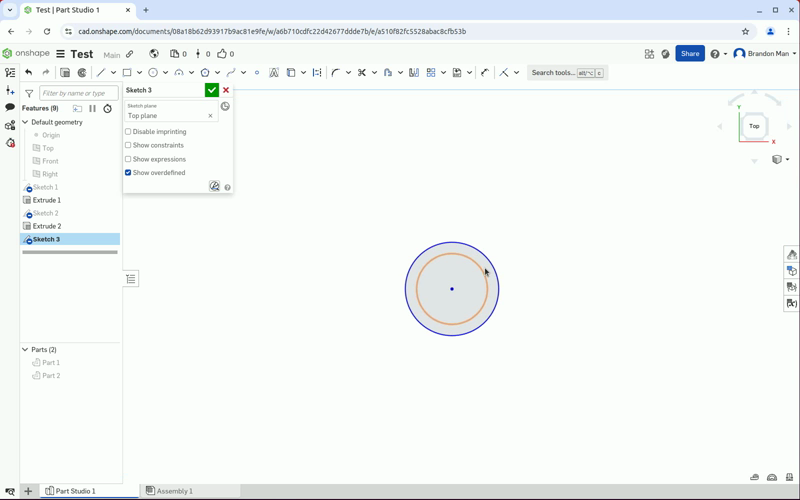
scroll(6)
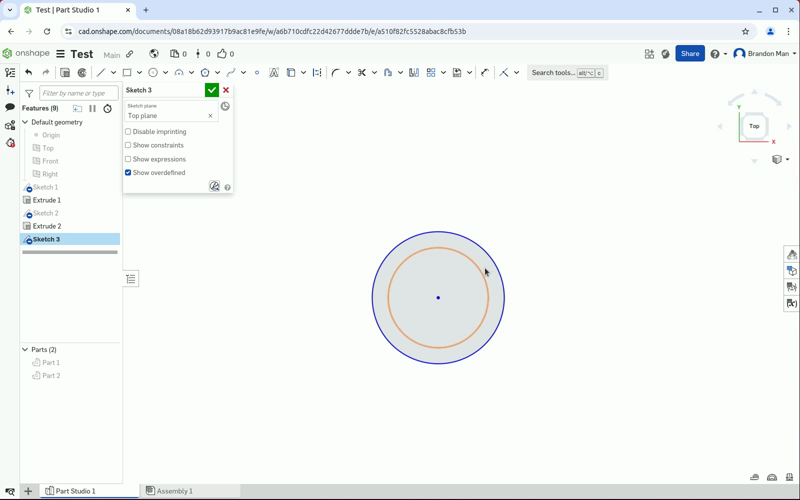
scroll(6)
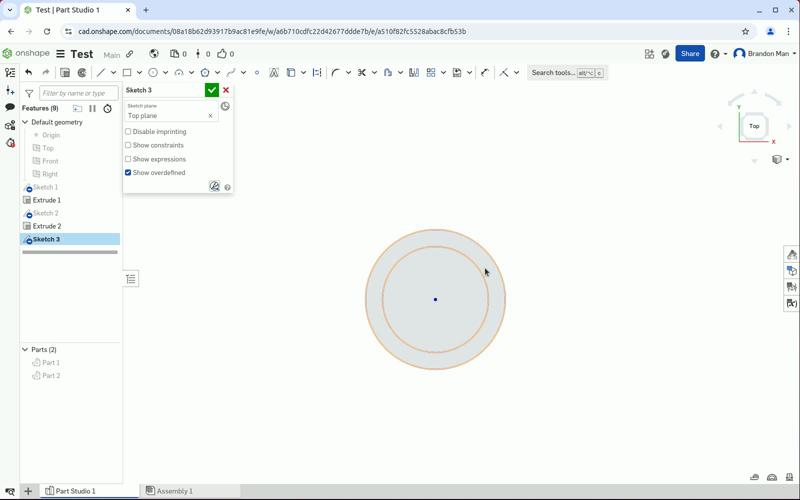
scroll(6)
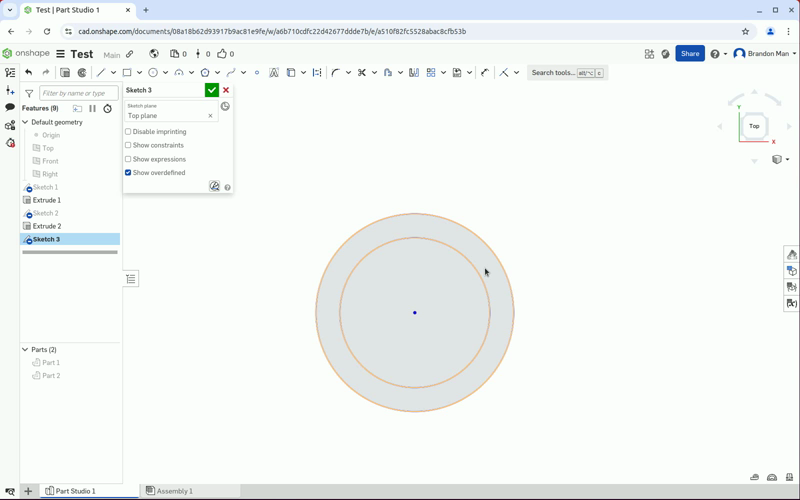
scroll(6)
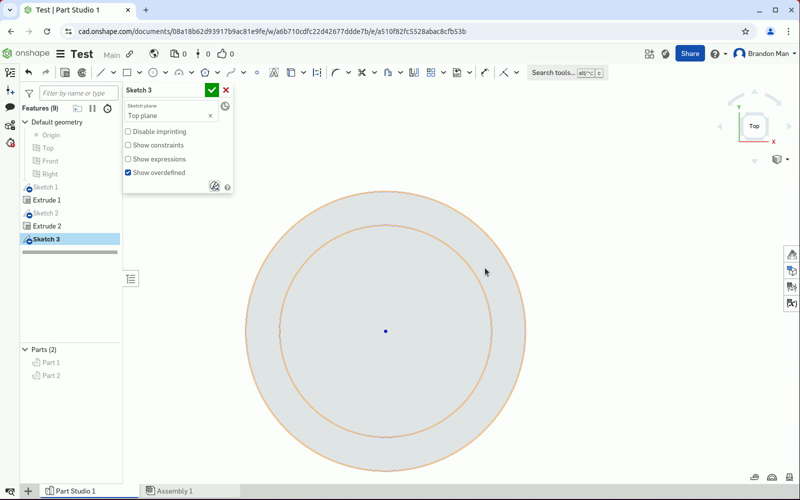
scroll(6)
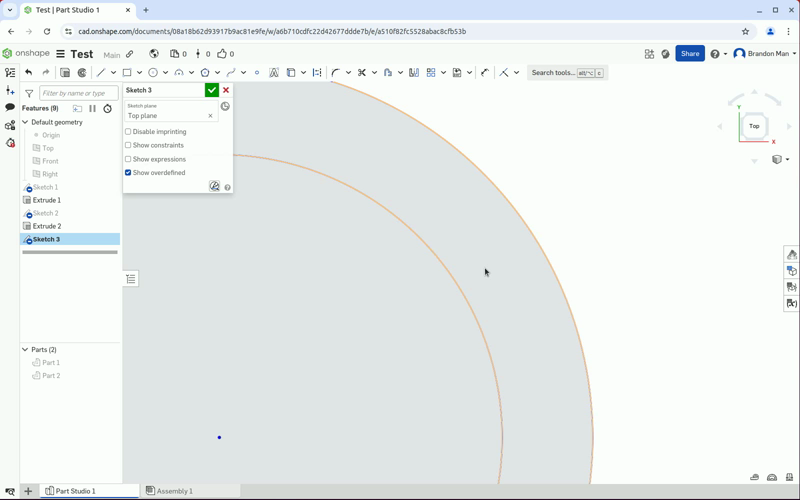
click(485, 267)
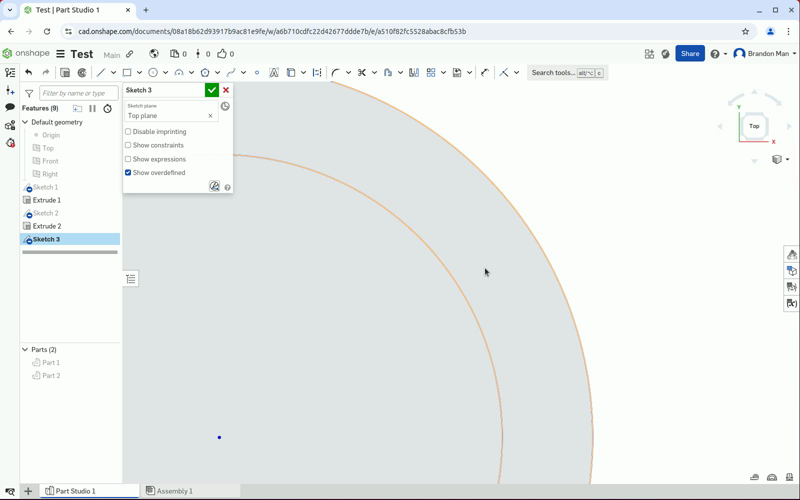
scroll(-6)
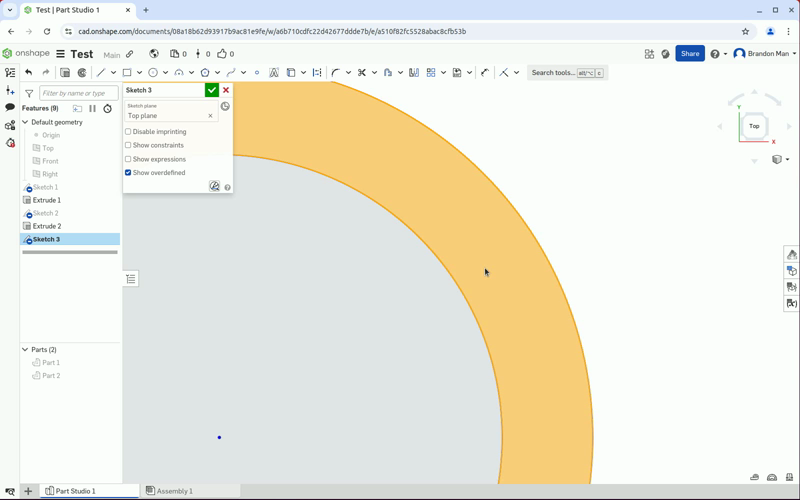
scroll(-6)
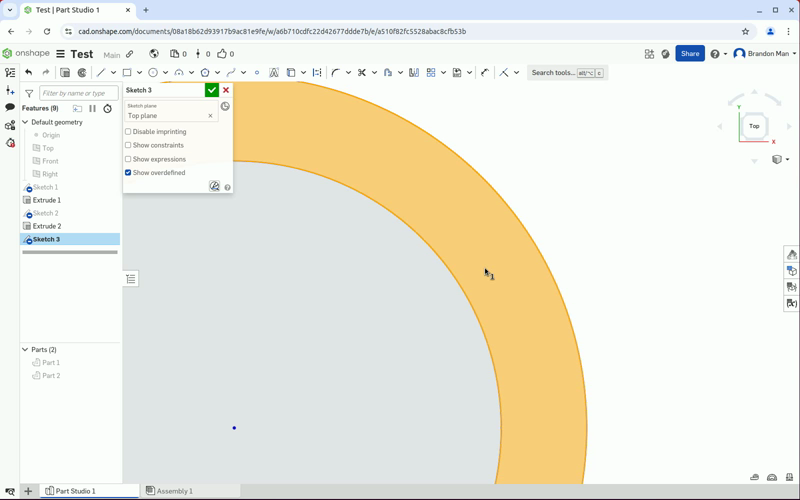
scroll(-6)
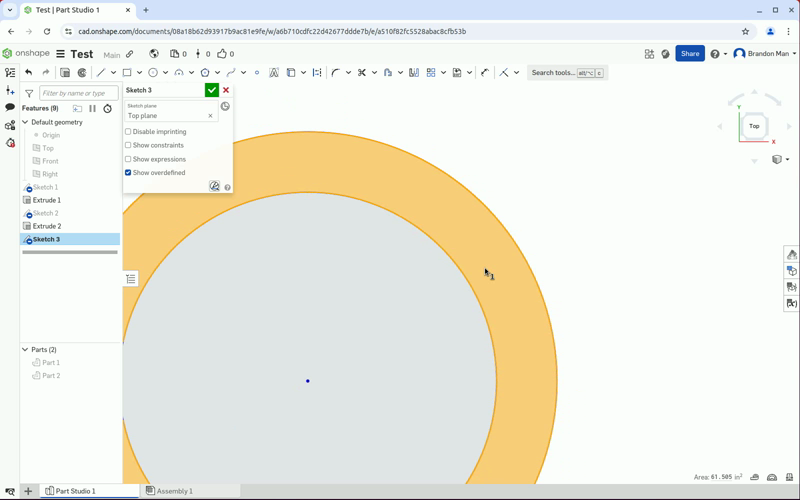
scroll(-6)
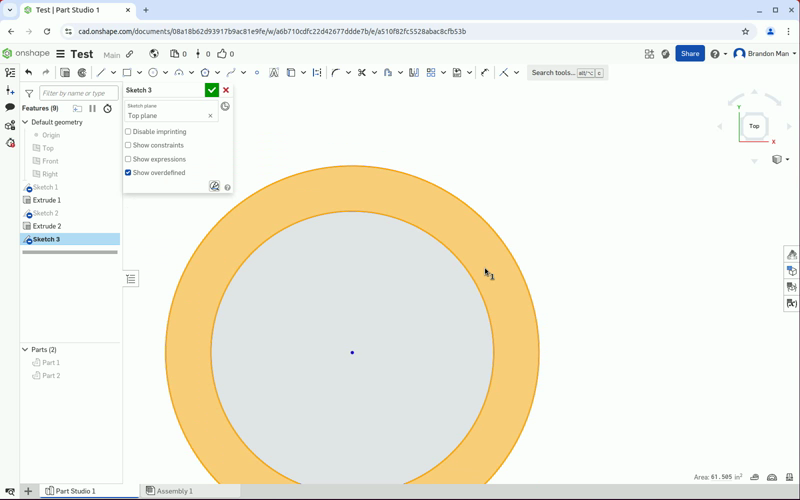
scroll(-6)
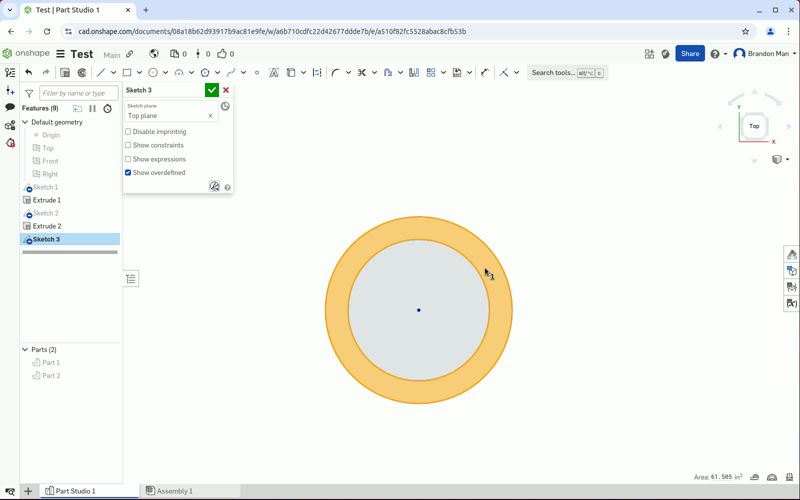
scroll(-6)
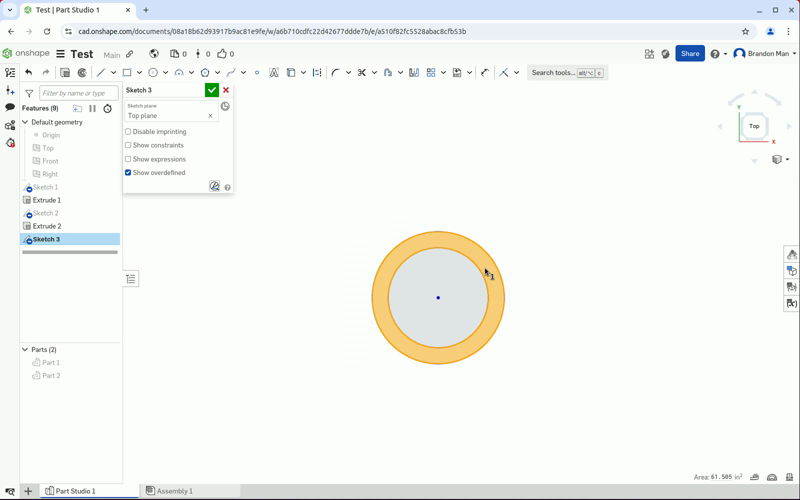
scroll(-6)
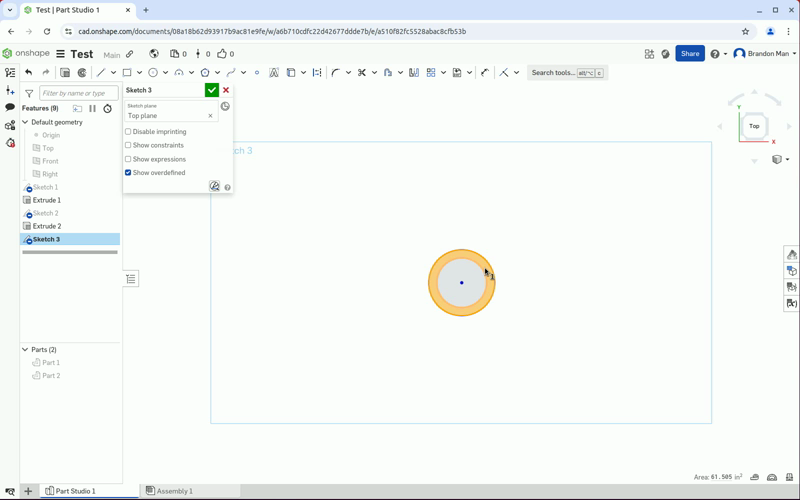
mouse_move(73, 352)
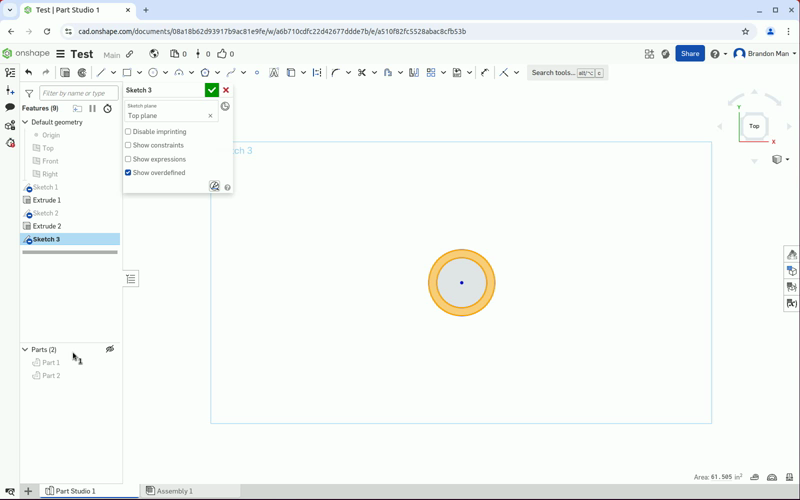
key(shift+y)
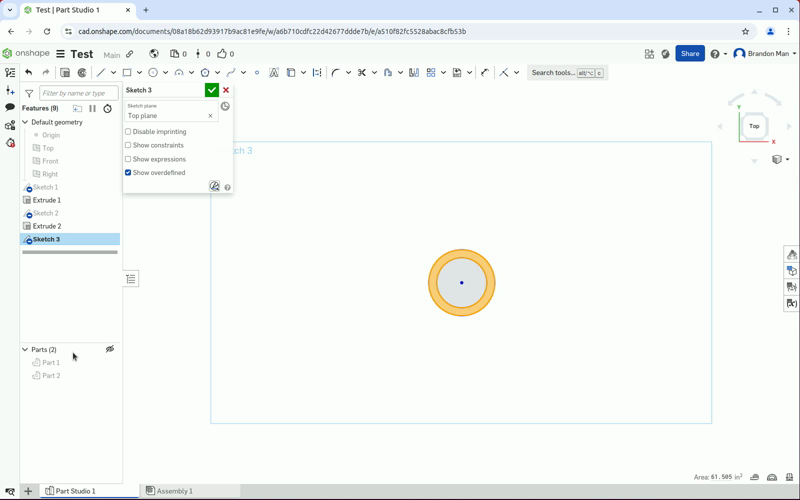
key(shift+e)
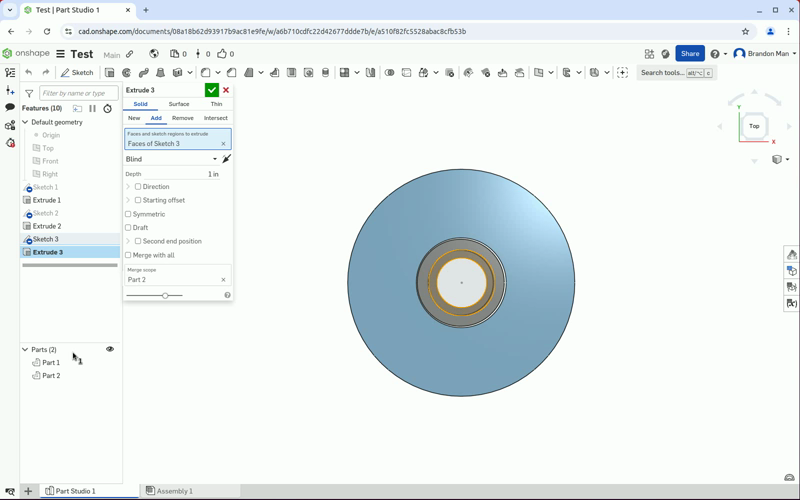
mouse_move(143, 106)
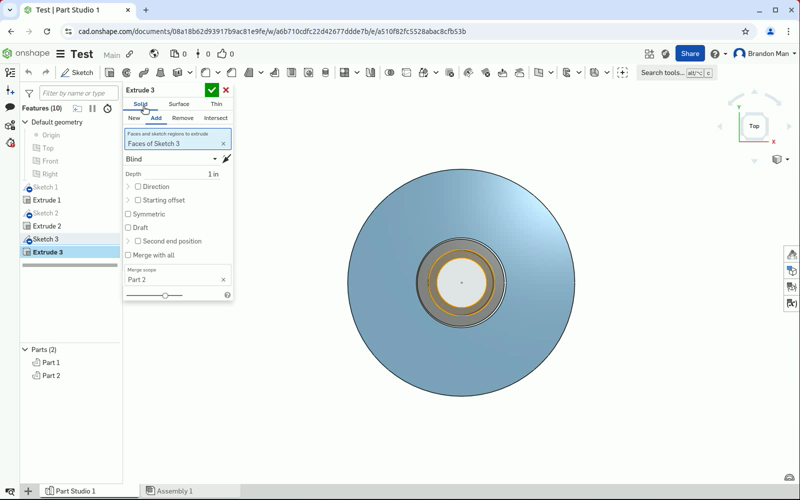
click(143, 106)
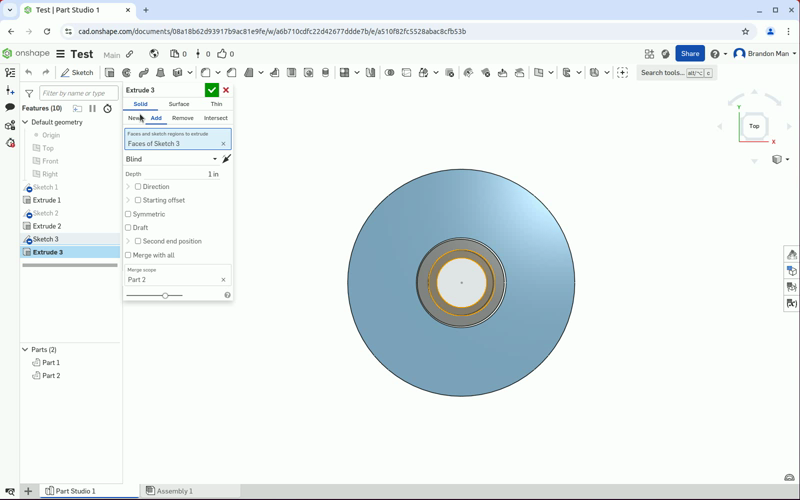
mouse_move(137, 120)
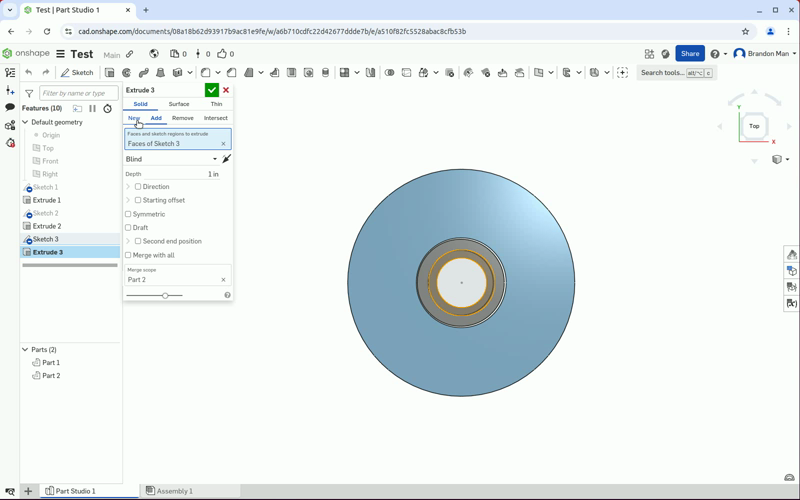
click(137, 120)
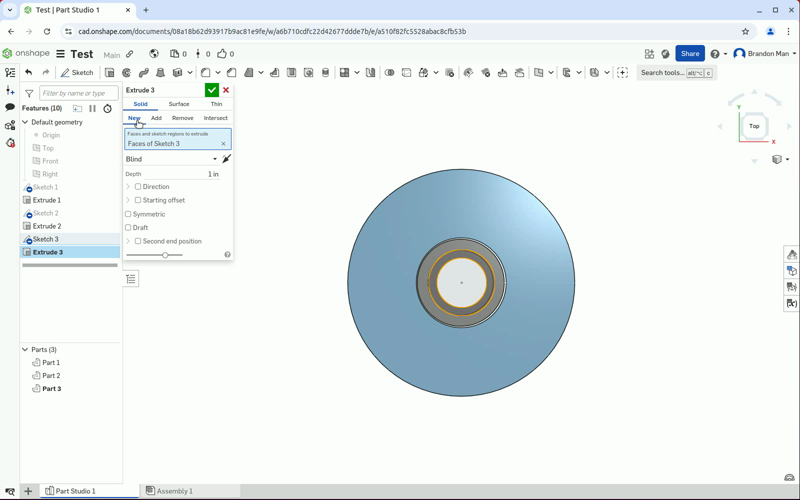
key(tab, 4)
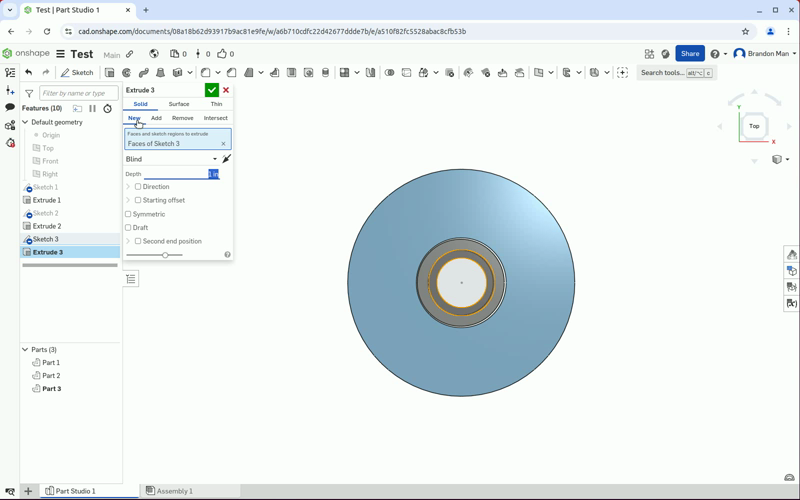
text(13.239)
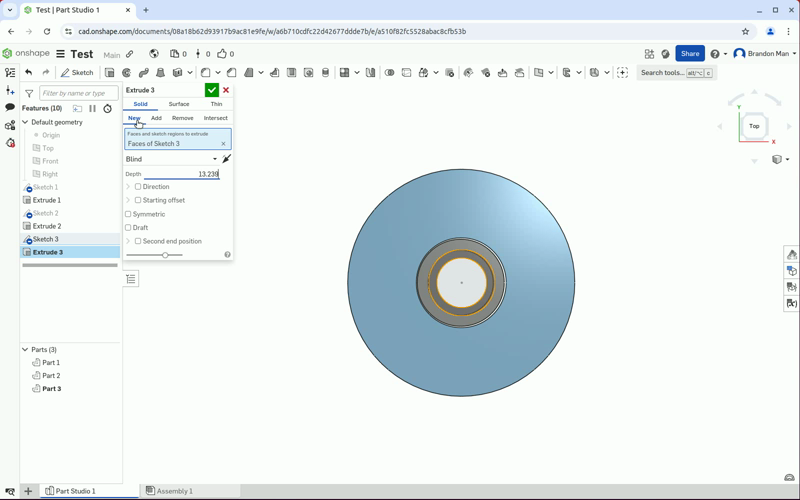
key(enter)
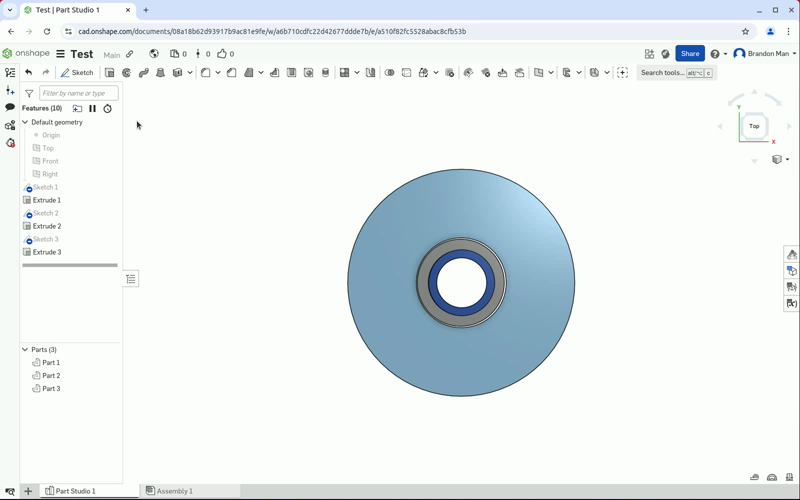
key(shift+h)
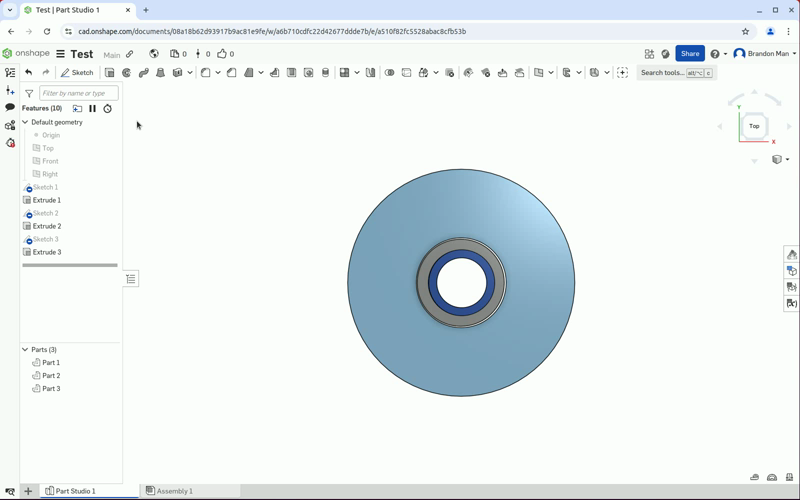
key(shift+h)
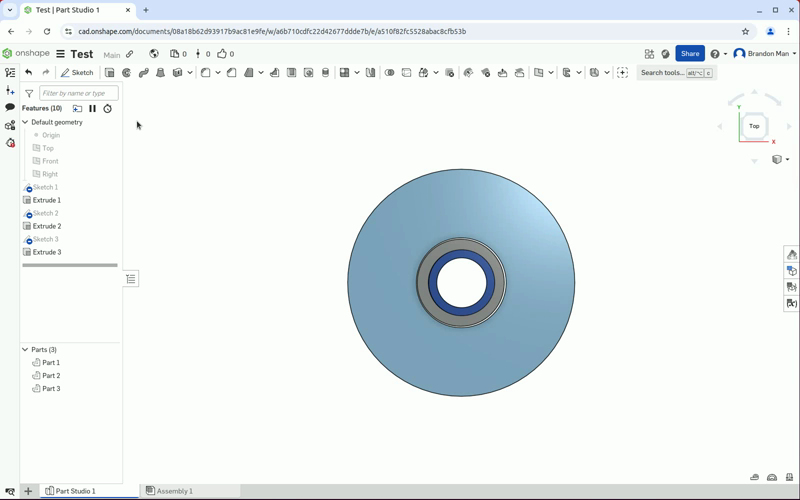
mouse_move(73, 189)
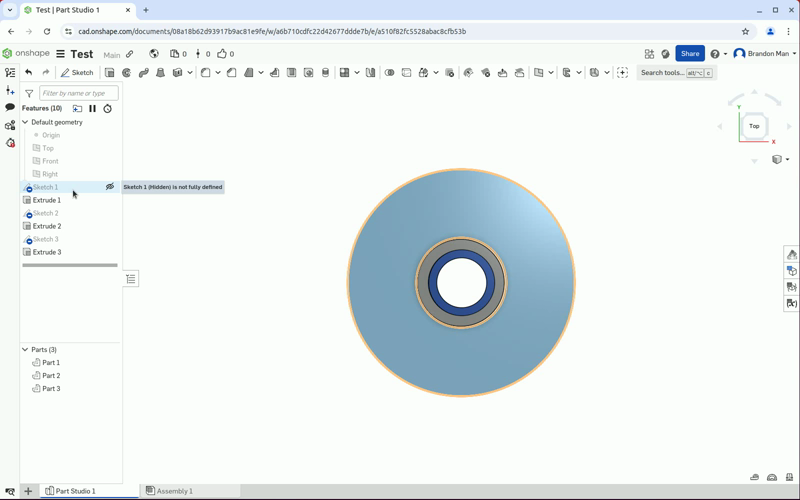
click(73, 189)
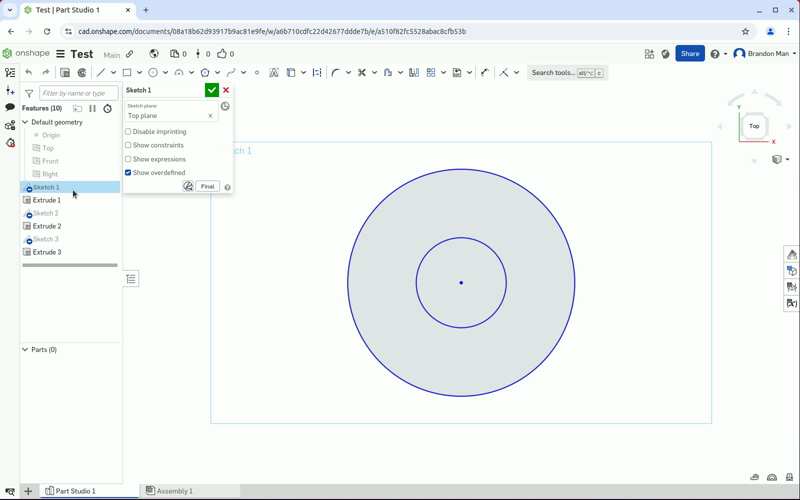
mouse_move(229, 92)
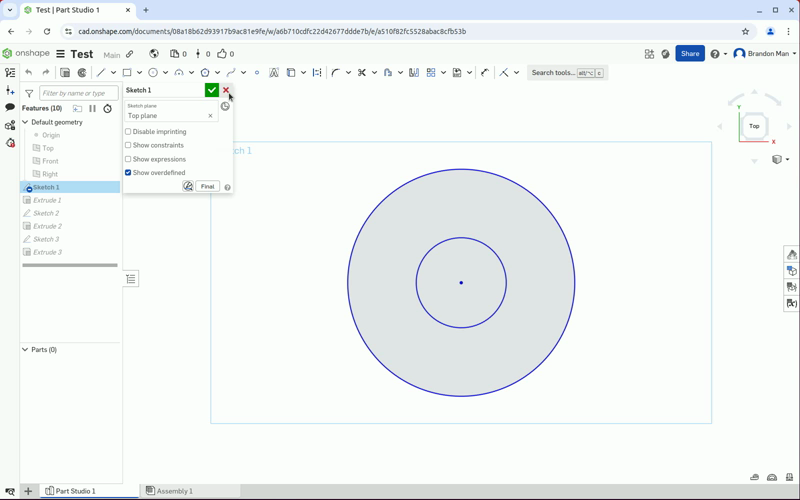
click(229, 92)
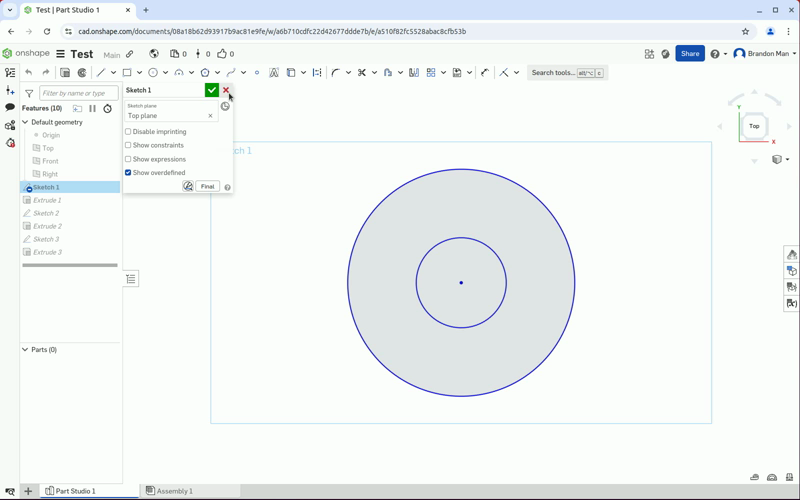
key(shift+s)
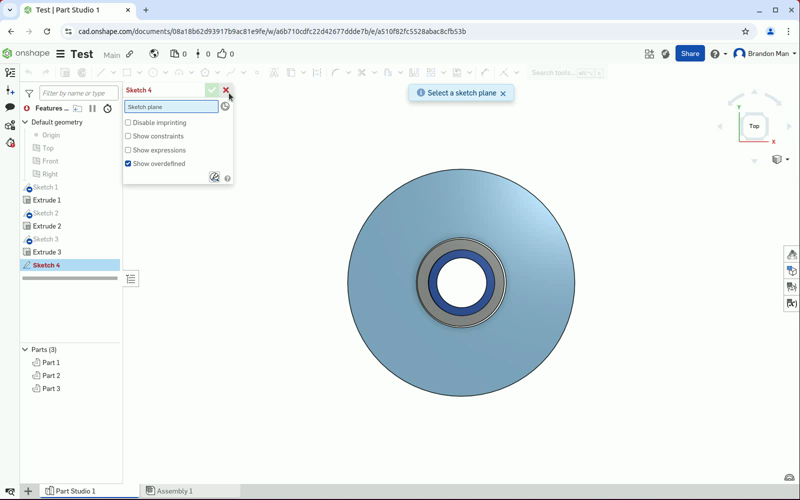
mouse_move(73, 150)
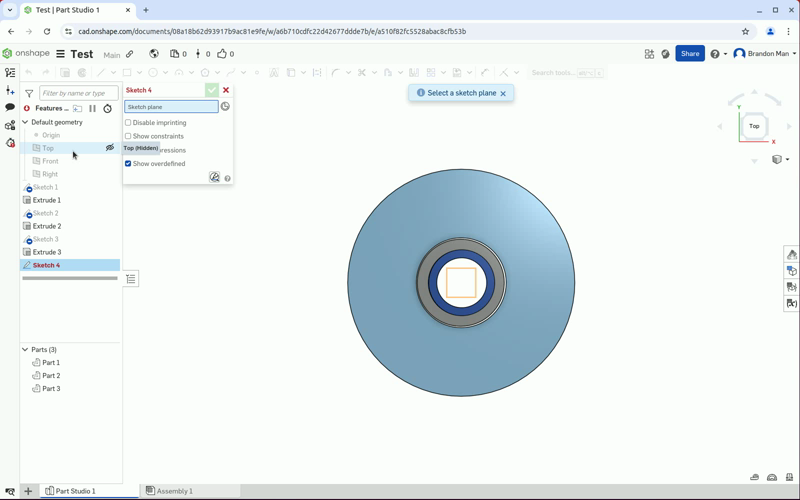
click(73, 150)
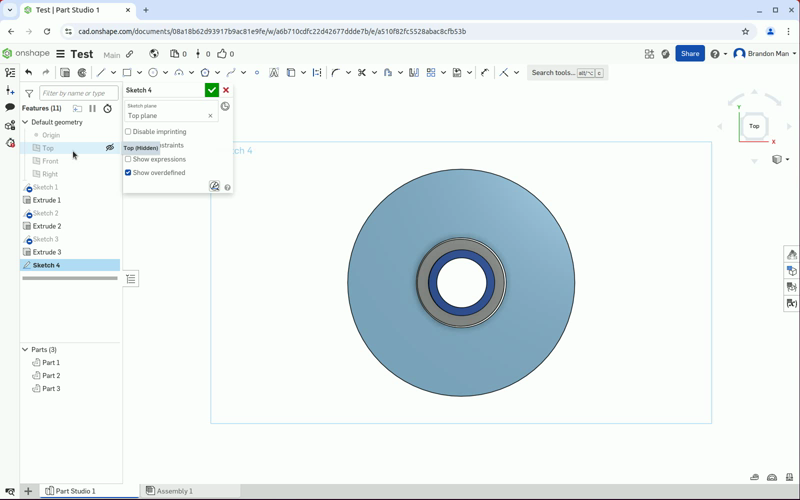
mouse_move(73, 352)
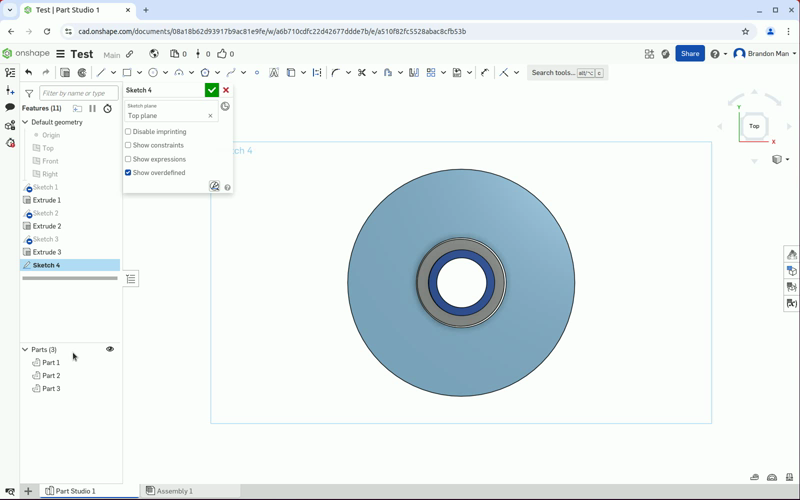
key(y)
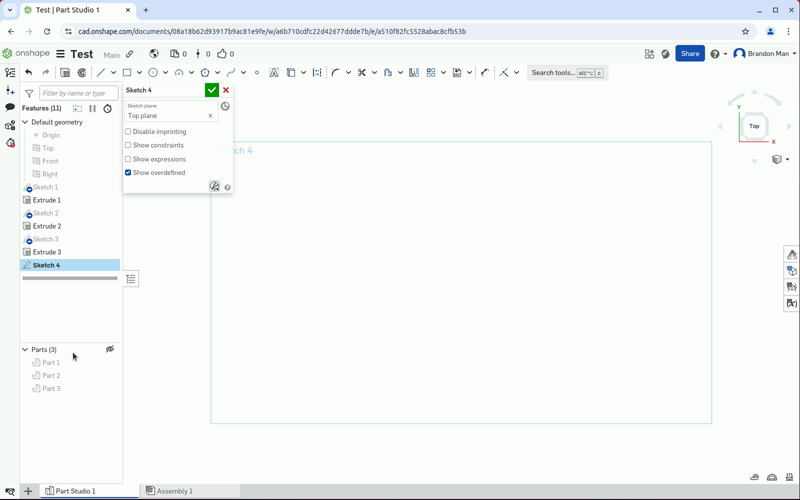
key(c)
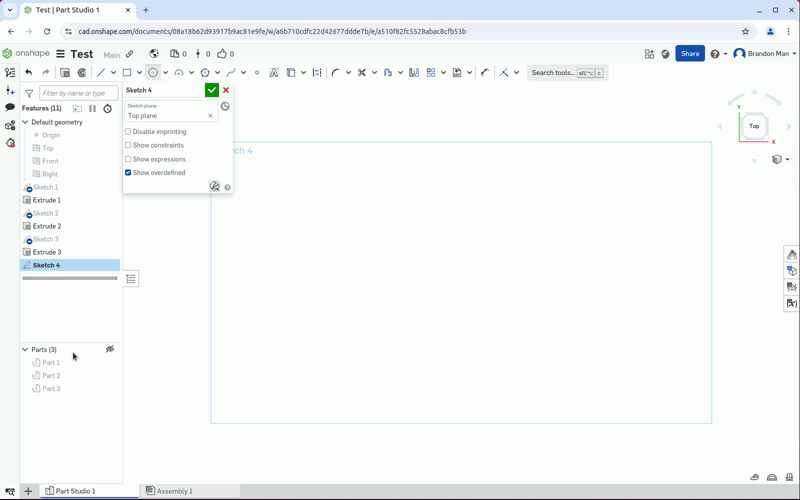
key_down(shift)
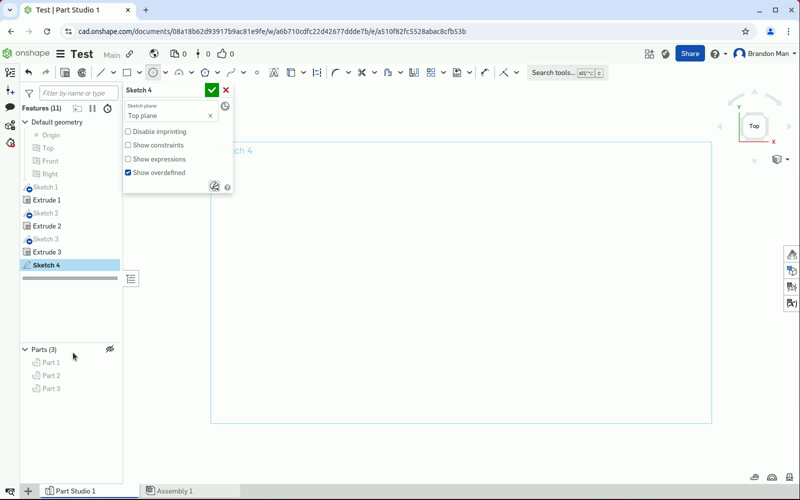
mouse_move(460, 282)
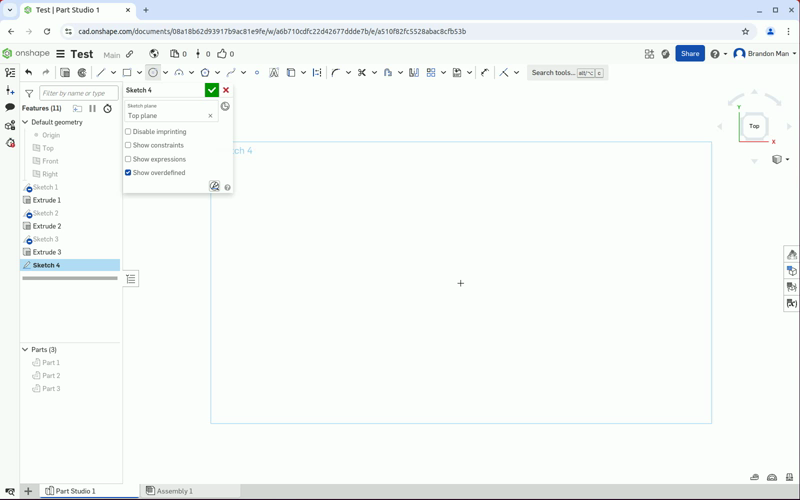
click(460, 282)
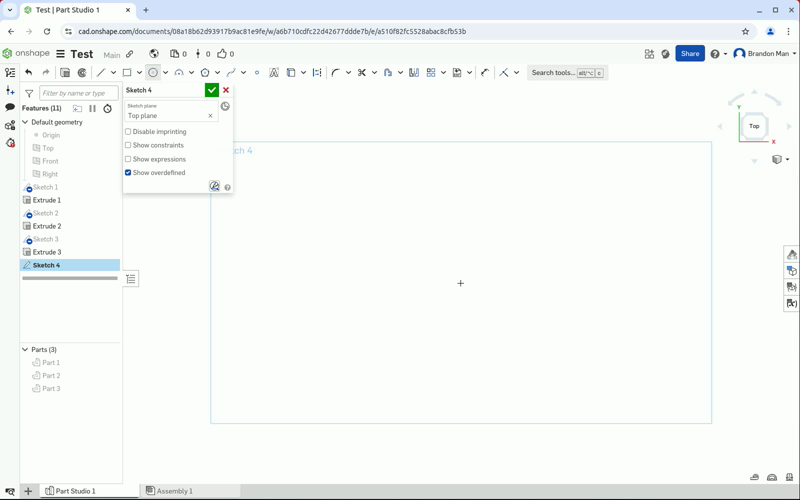
key_up(shift)
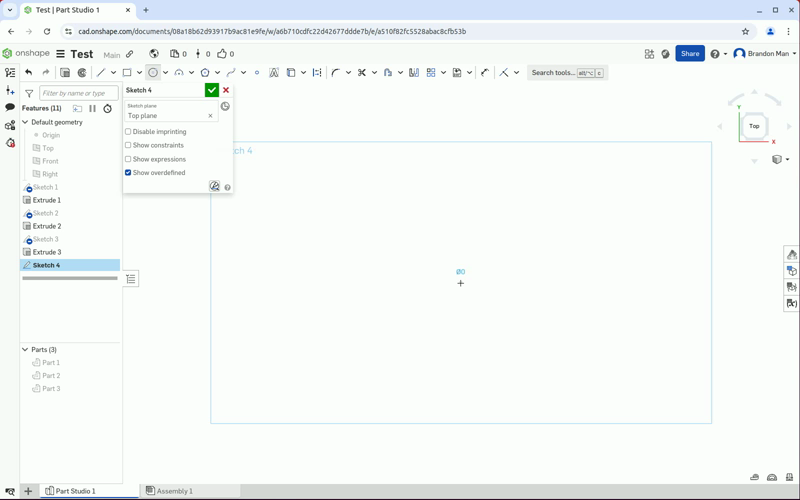
mouse_move(485, 282)
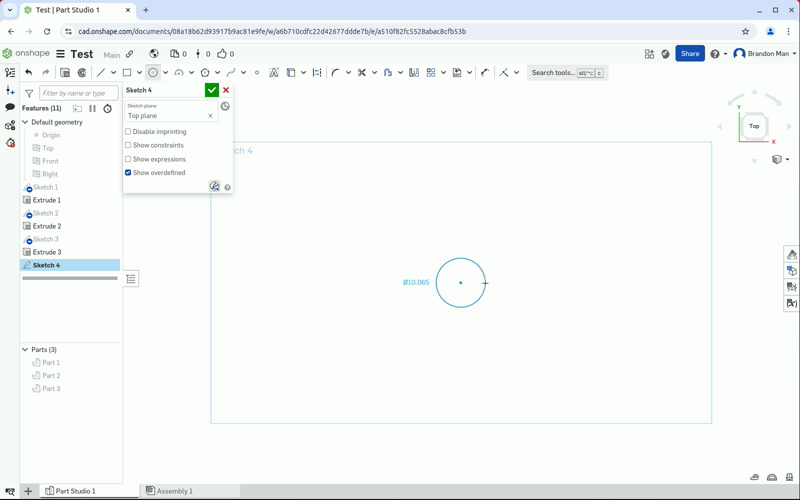
click(485, 282)
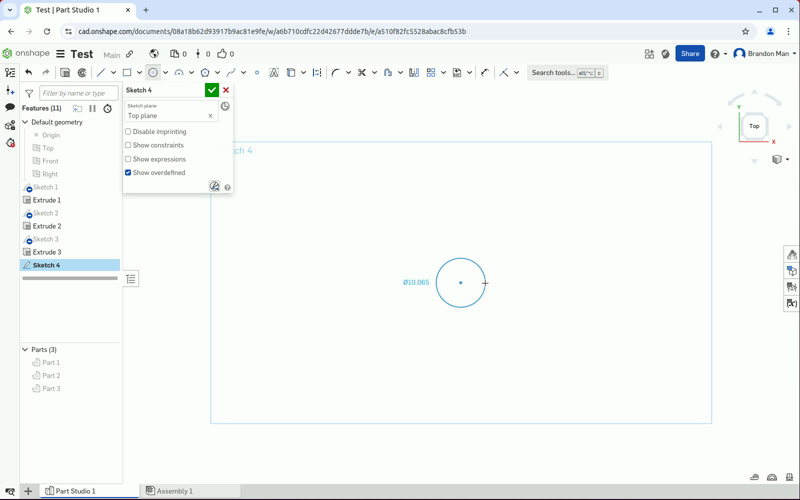
key(esc)
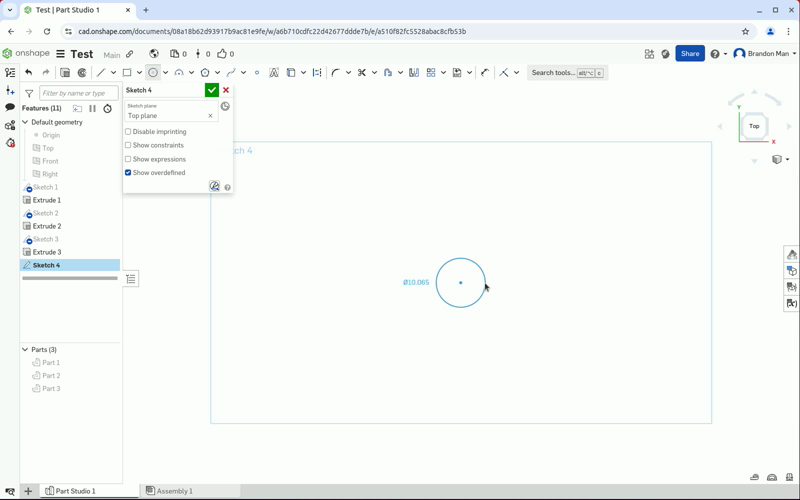
mouse_move(458, 281)
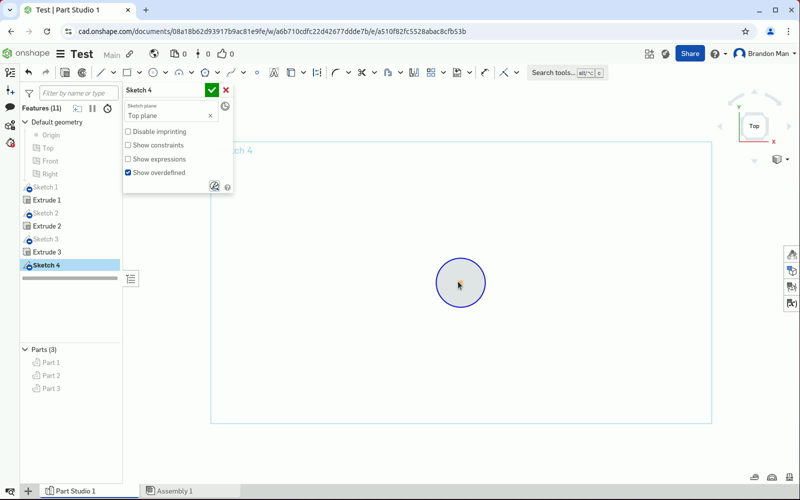
click(458, 281)
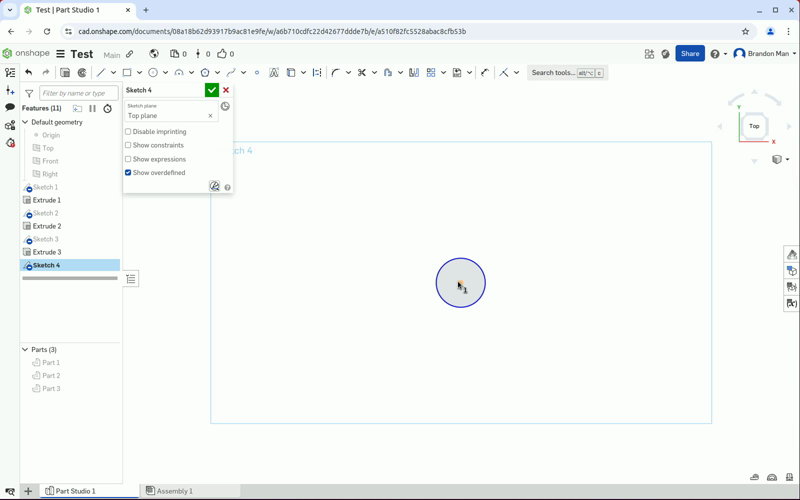
mouse_move(73, 352)
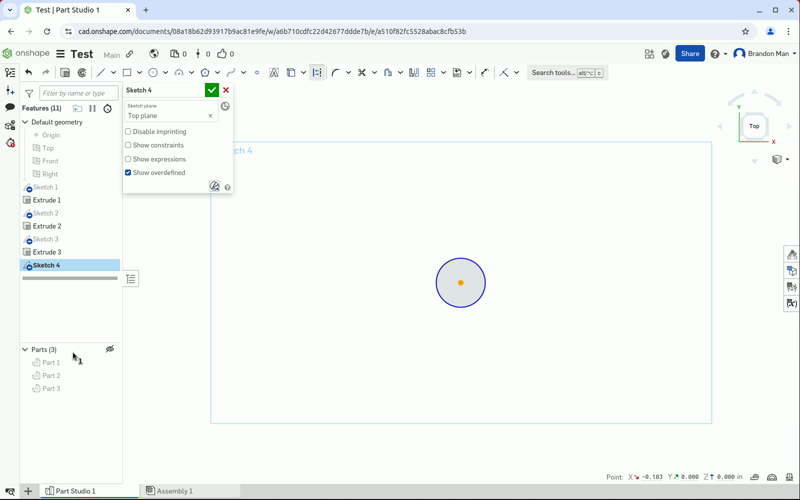
key(shift+y)
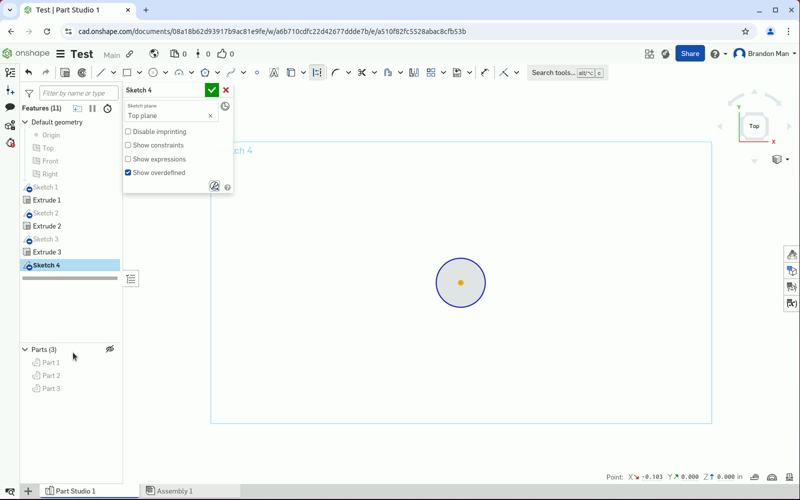
key(shift+e)
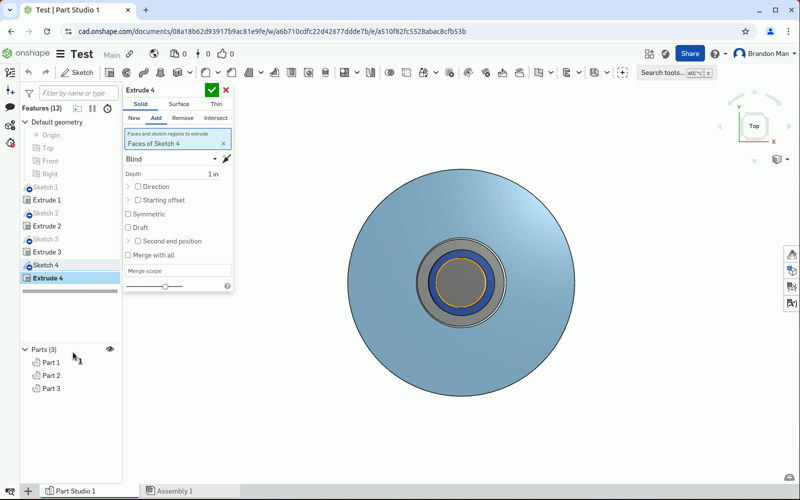
mouse_move(143, 106)
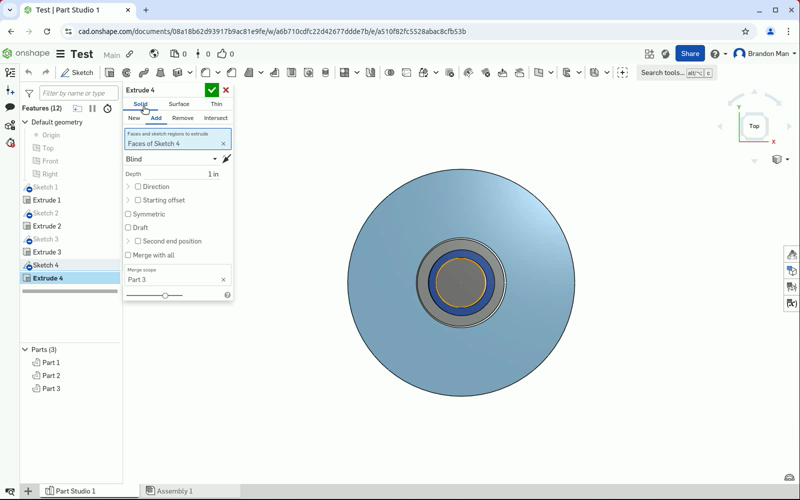
click(143, 106)
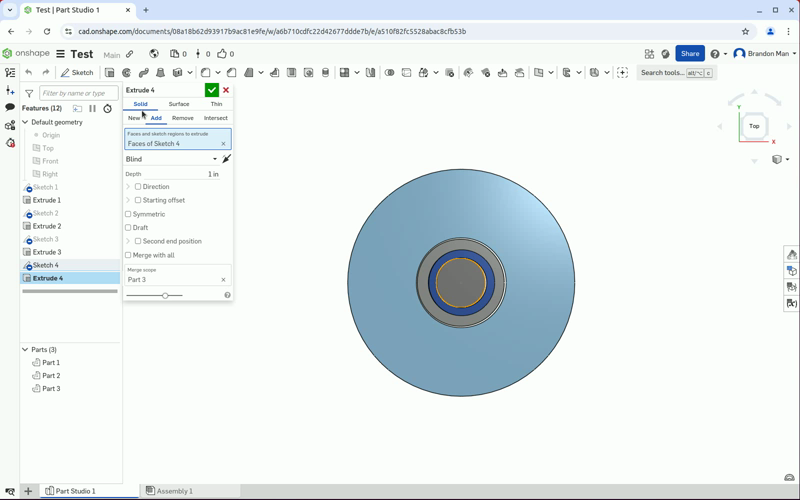
mouse_move(137, 120)
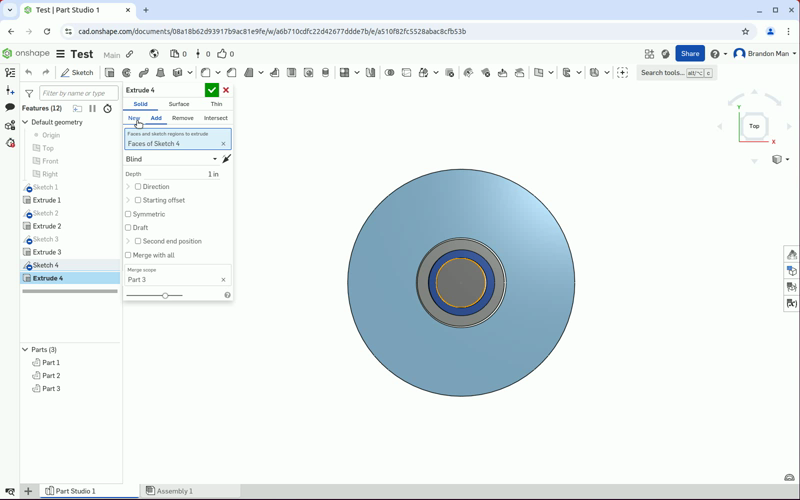
click(137, 120)
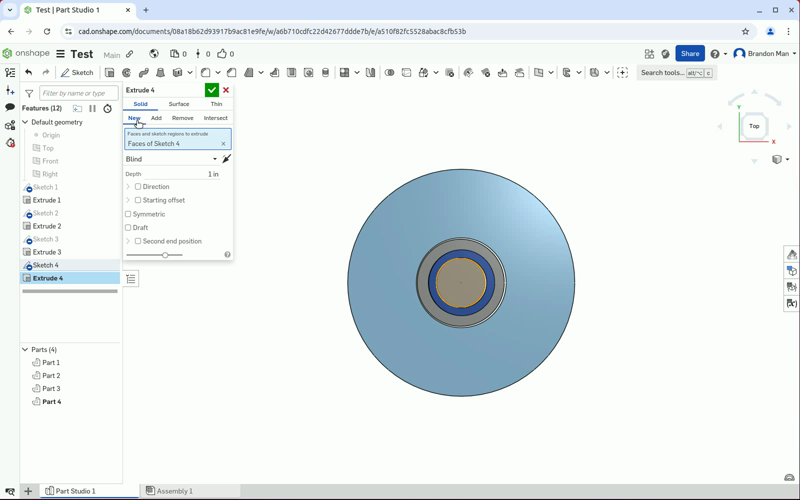
key(tab, 4)
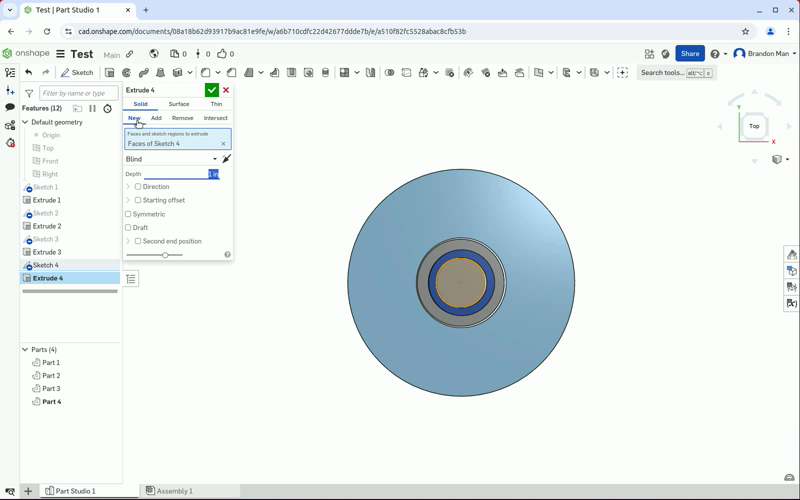
text(2.407)
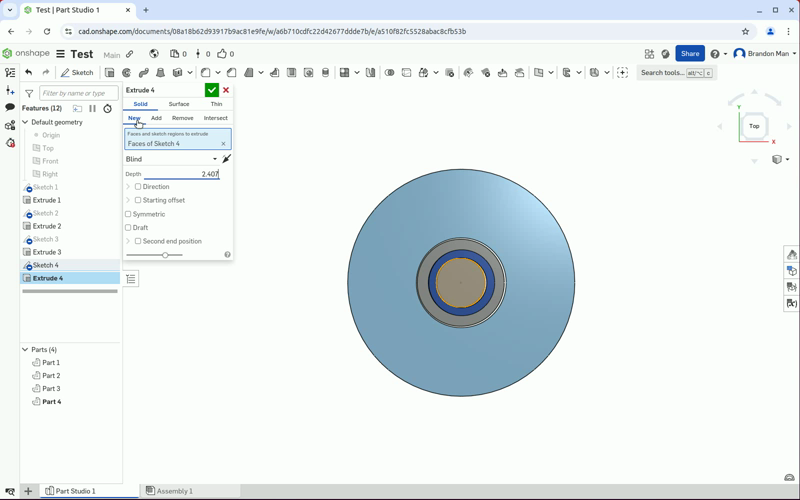
key(enter)
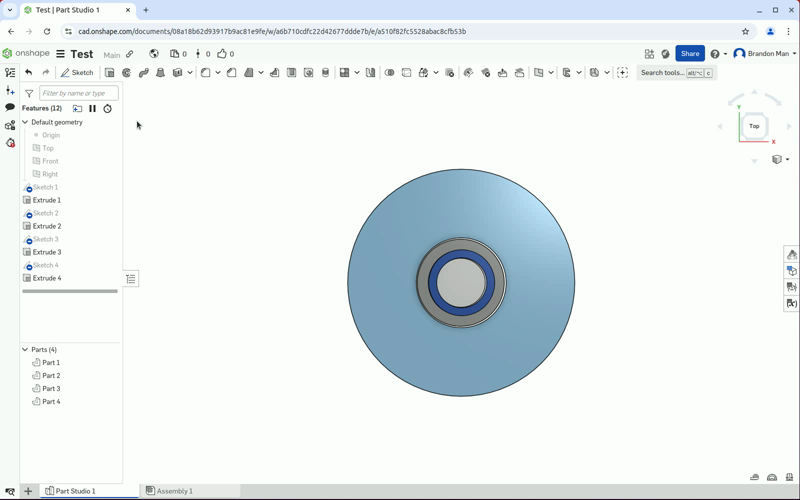
key(shift+h)
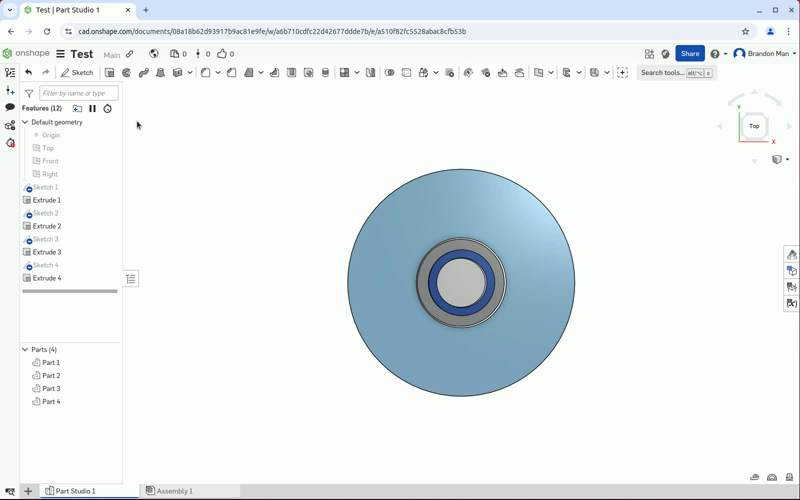
key(shift+h)
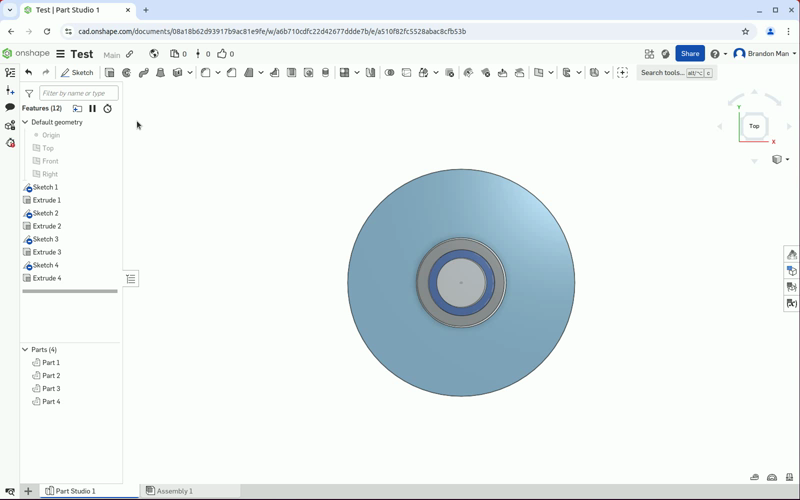
key(shift+7)
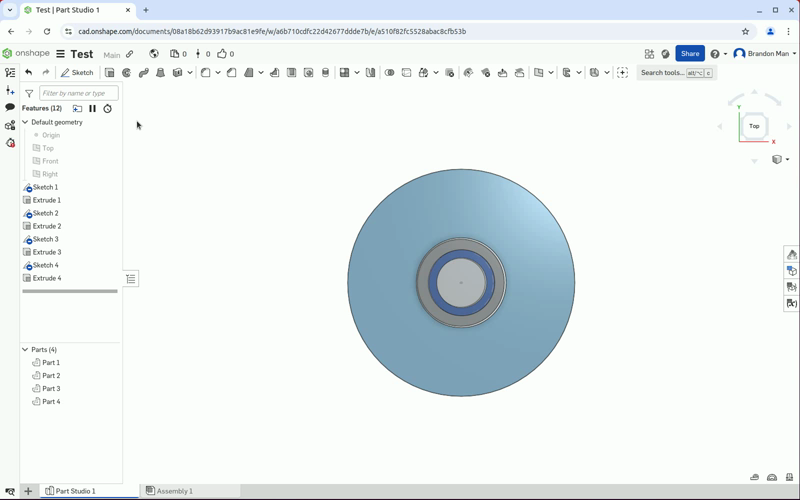
key(up, 3)
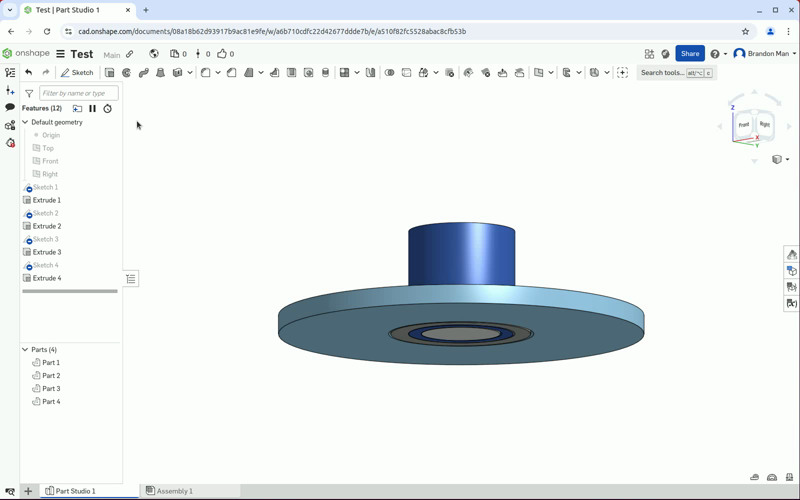
key(left, 3)
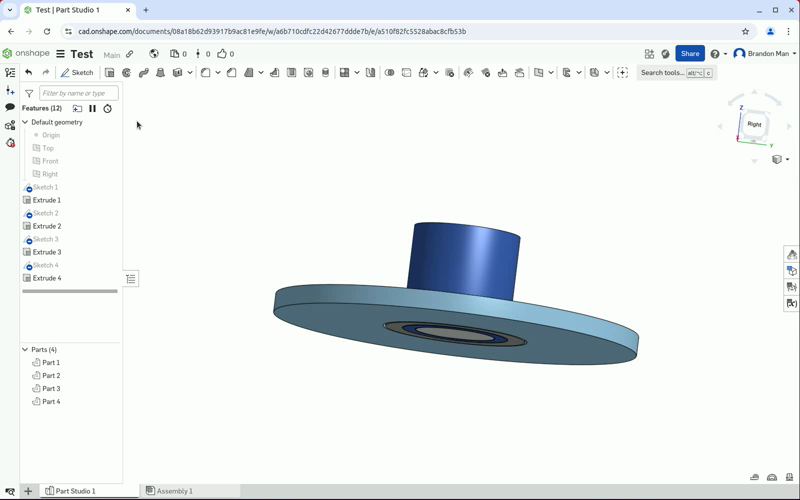
key(right, 3)
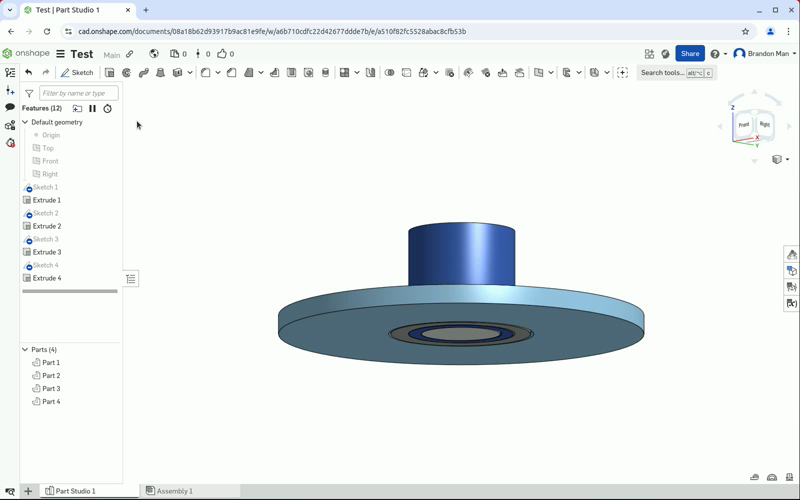
key(down, 3)
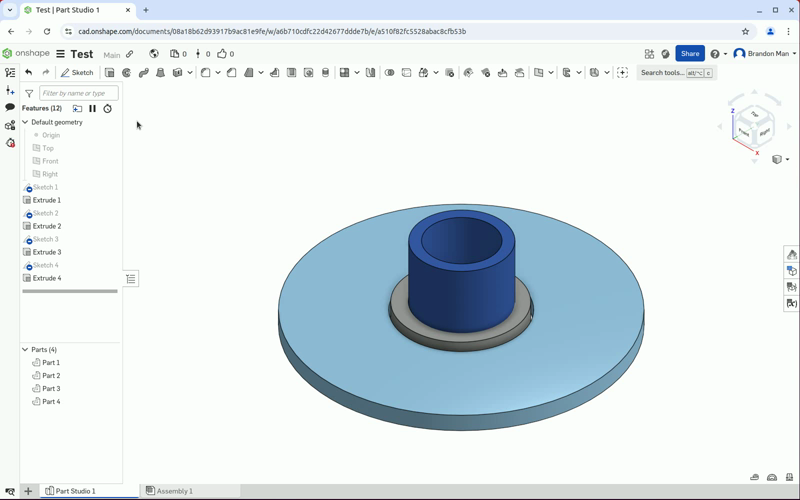
mouse_move(73, 189)
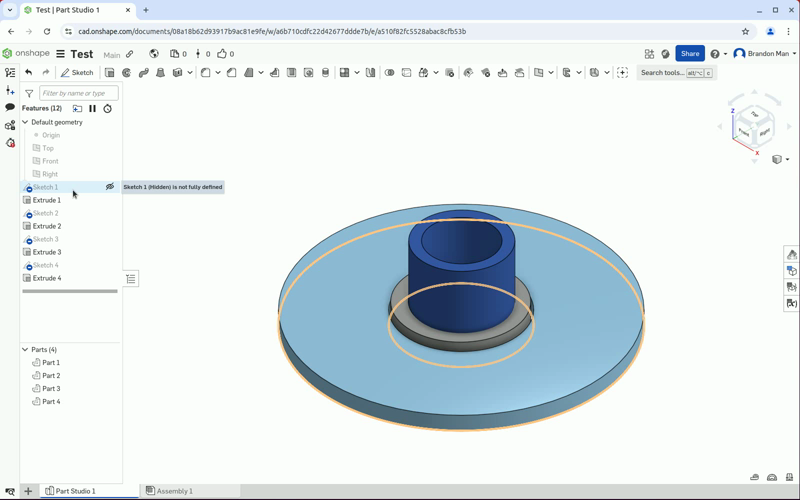
click(73, 189)